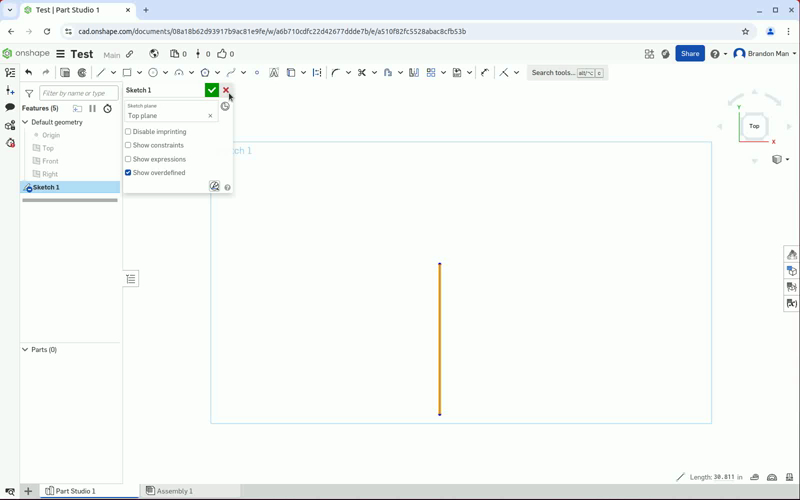
key(shift+h)
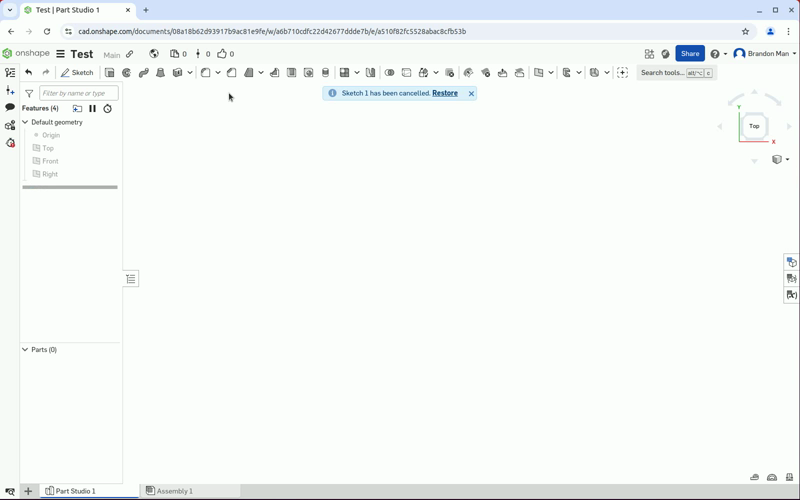
mouse_move(73, 352)
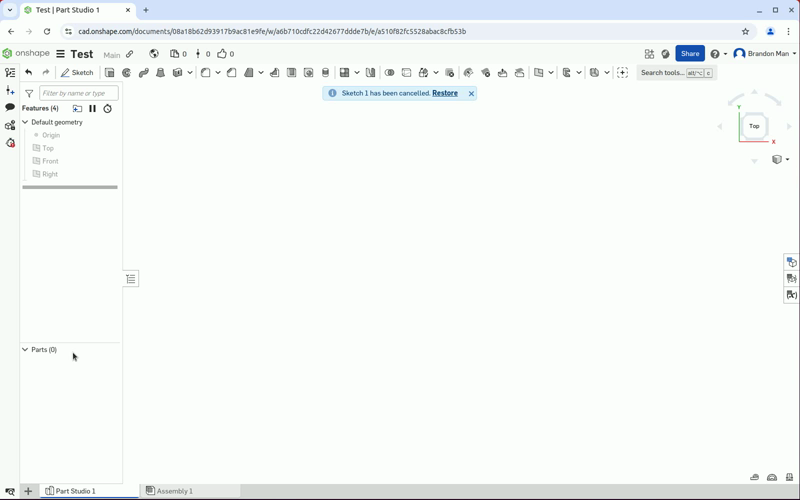
key(y)
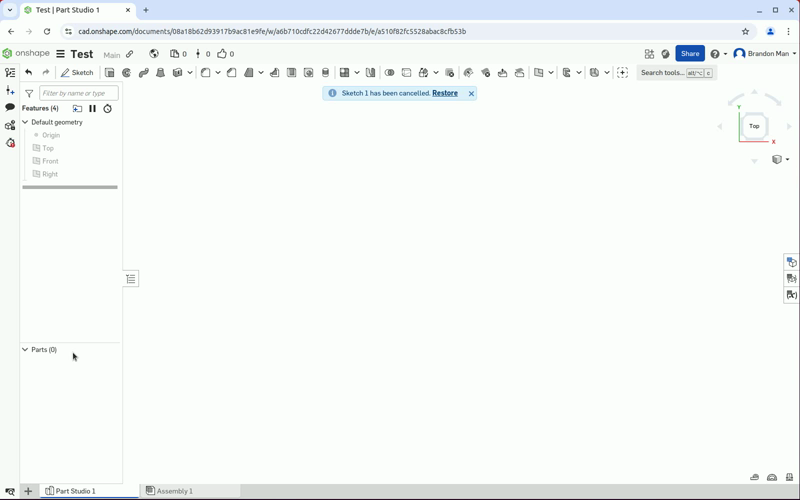
key(shift+p)
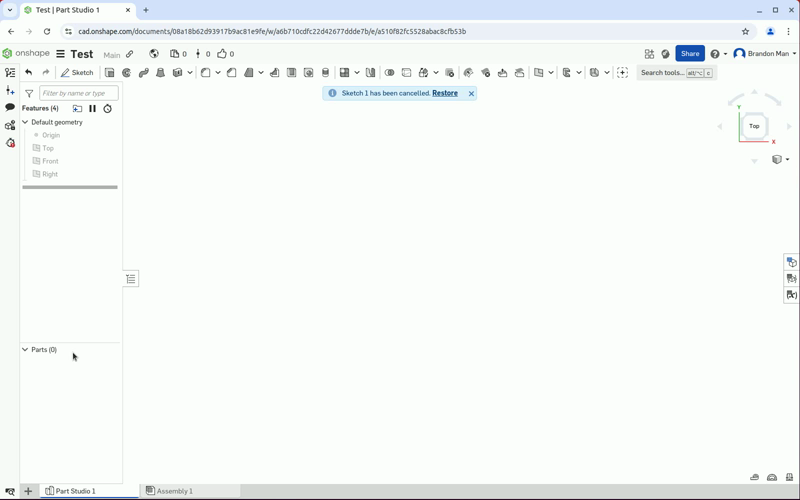
key(space)
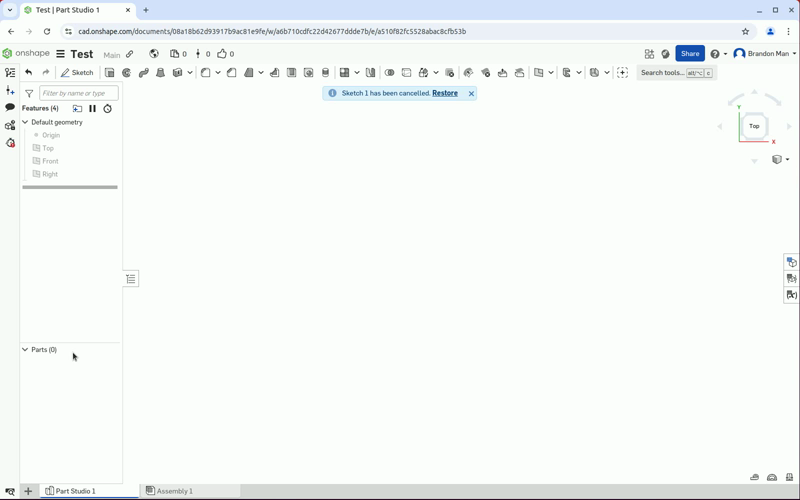
key_down(shift)
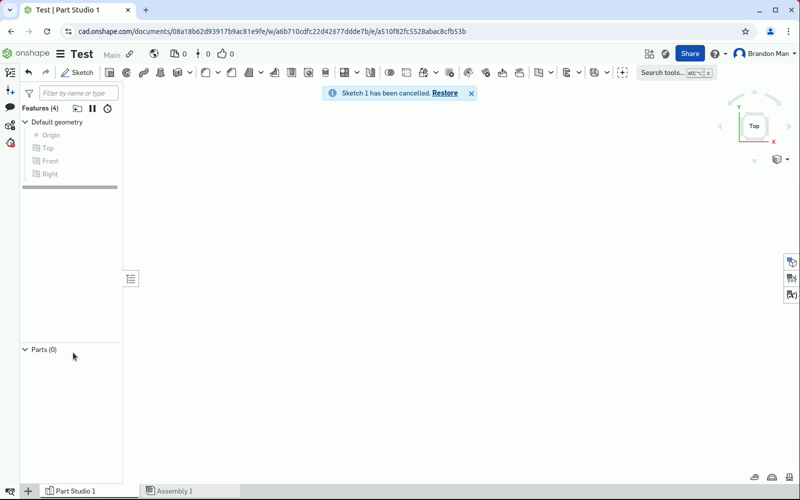
key(up)
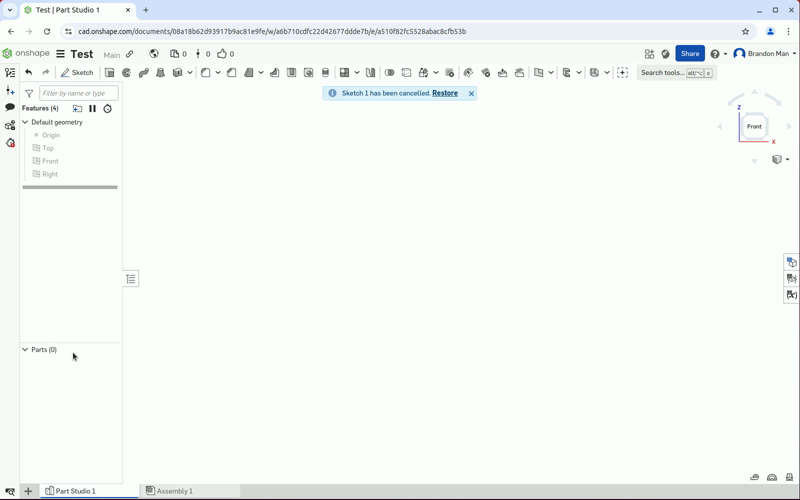
key_up(shift)
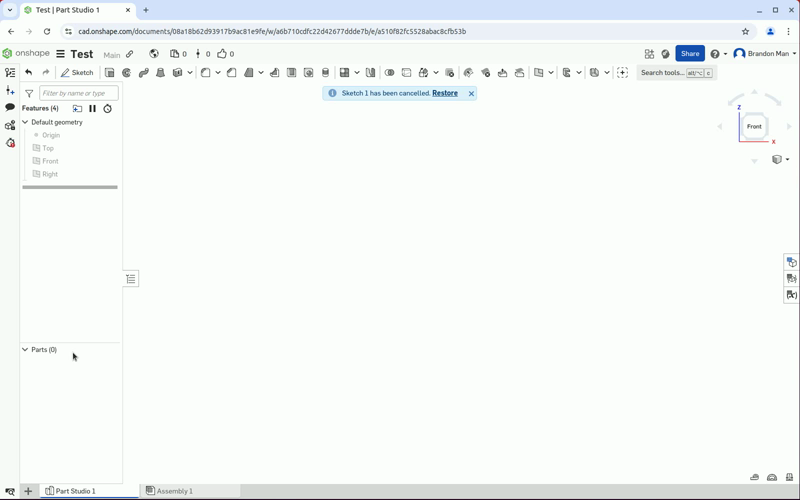
mouse_move(73, 352)
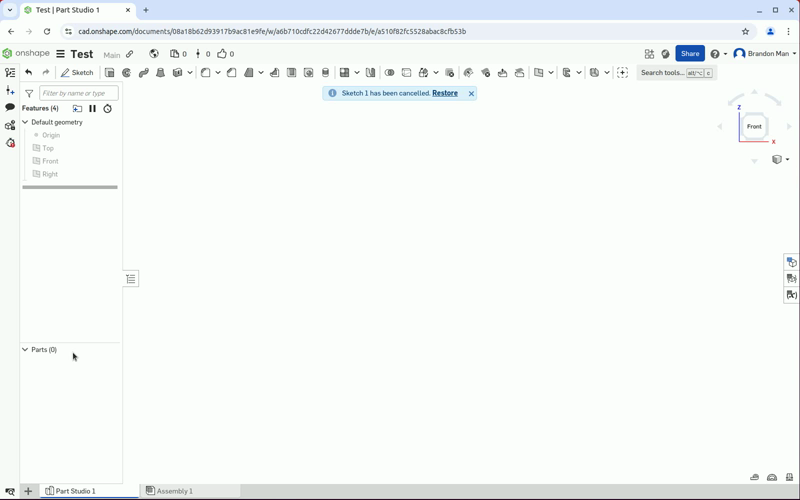
key(shift+y)
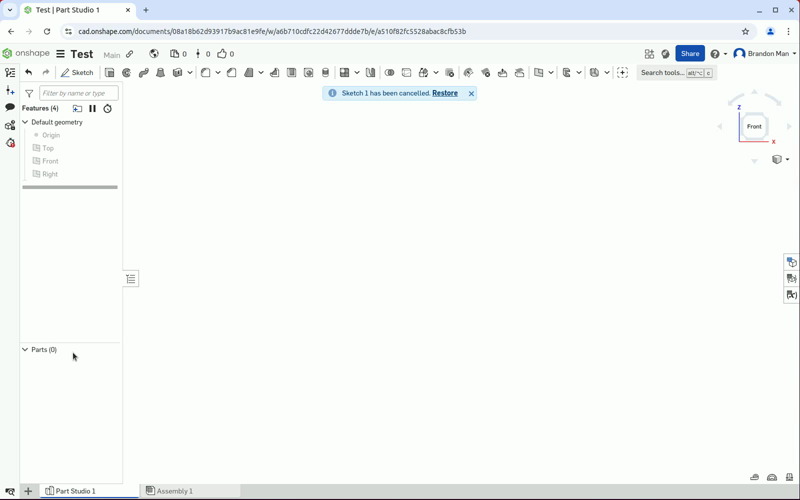
key(shift+s)
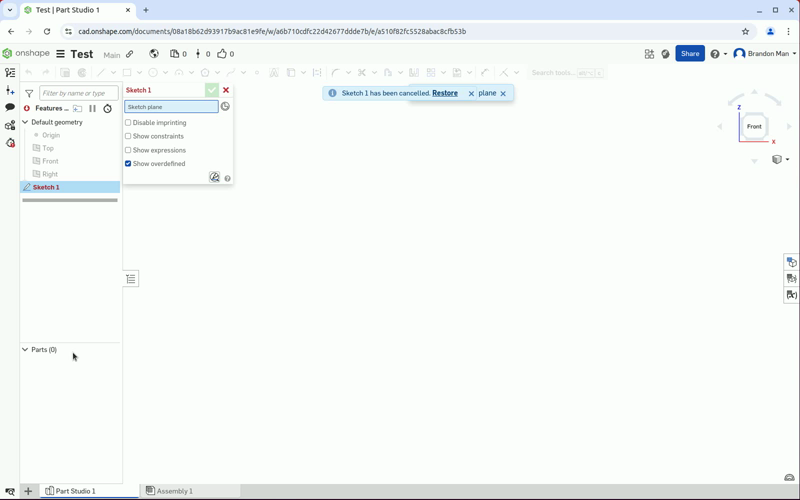
mouse_move(73, 163)
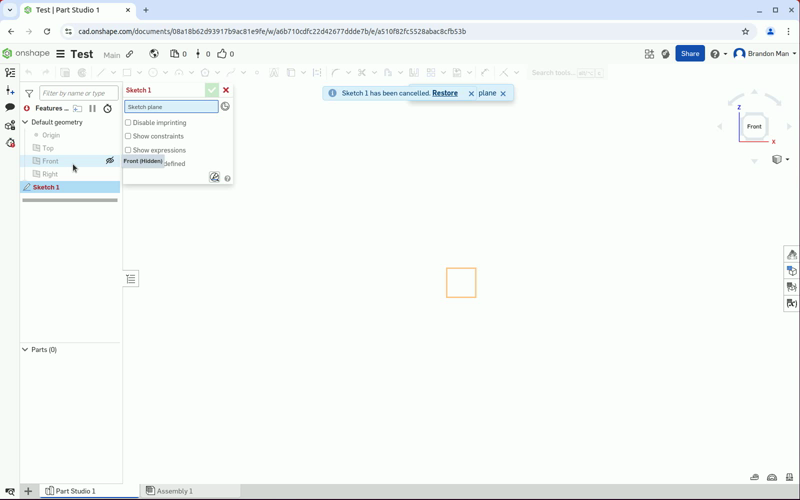
click(73, 163)
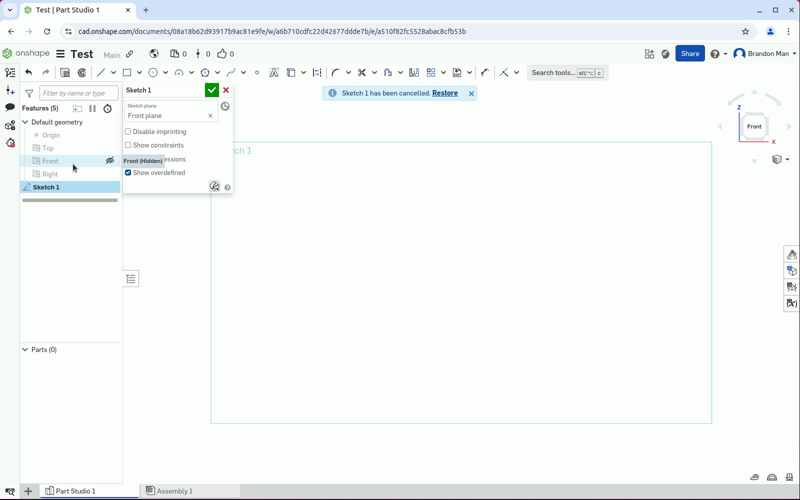
mouse_move(73, 352)
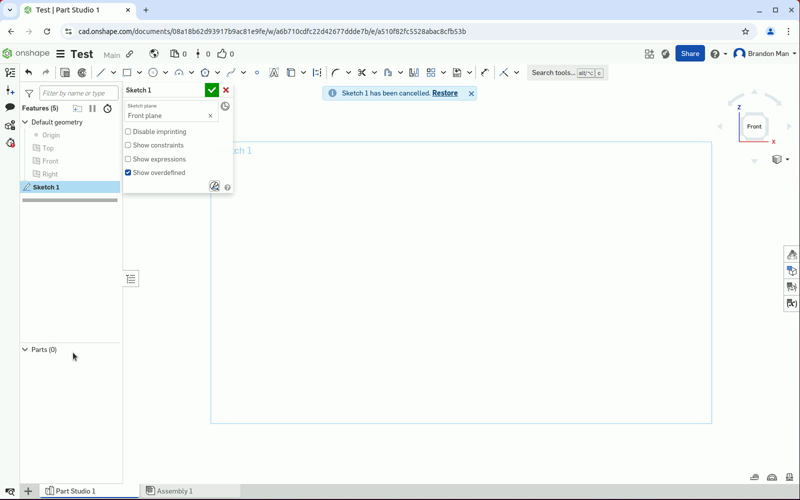
key(y)
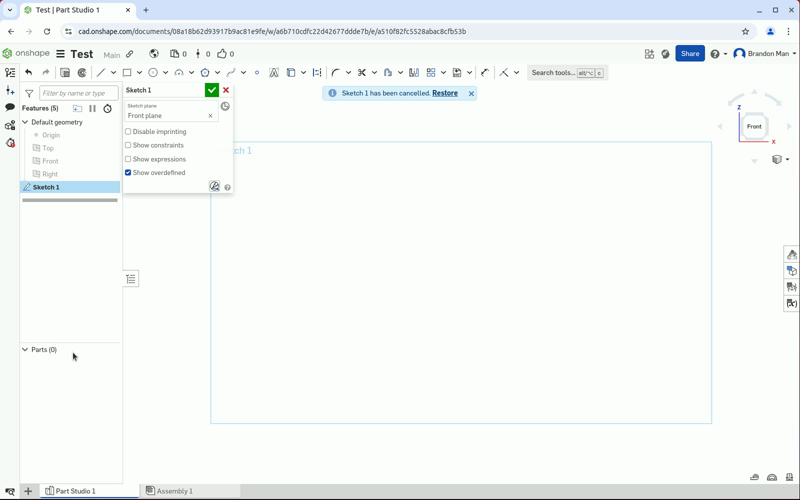
key(l)
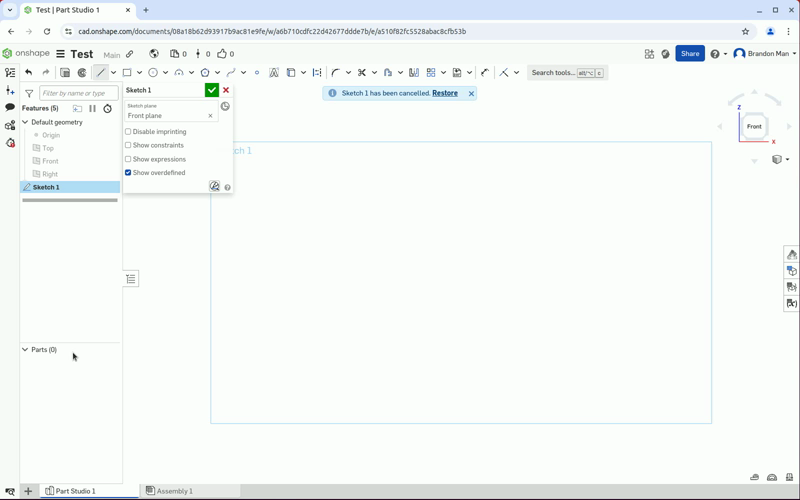
key_down(shift)
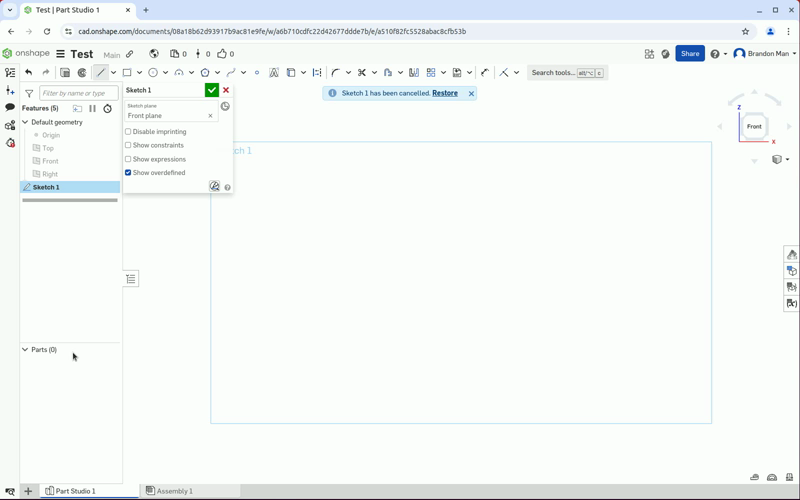
mouse_move(390, 395)
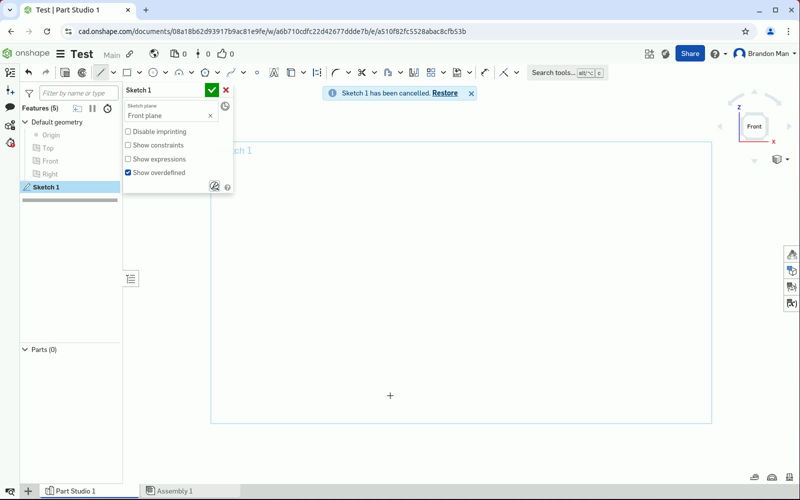
click(390, 395)
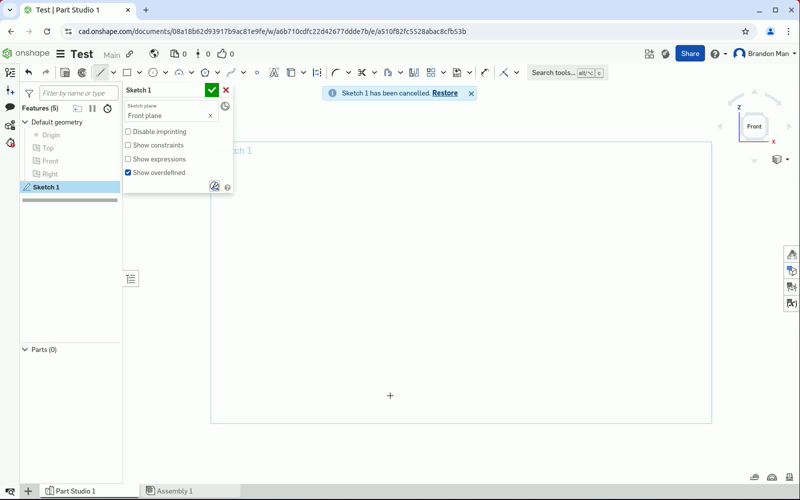
key_up(shift)
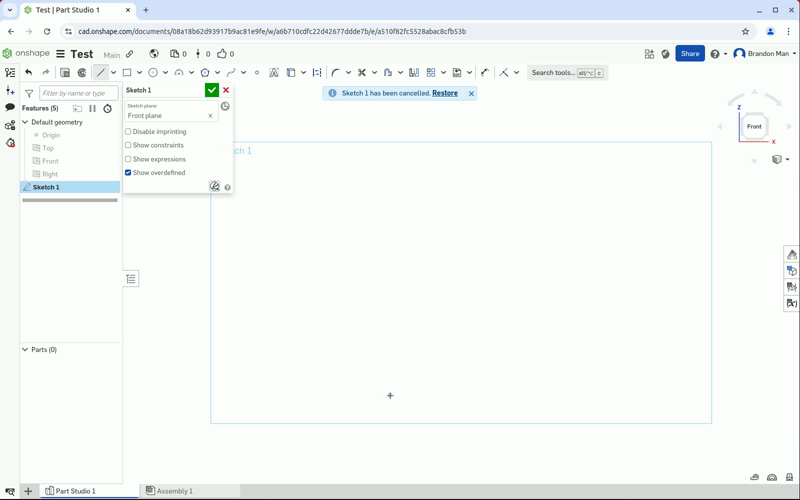
key_down(shift)
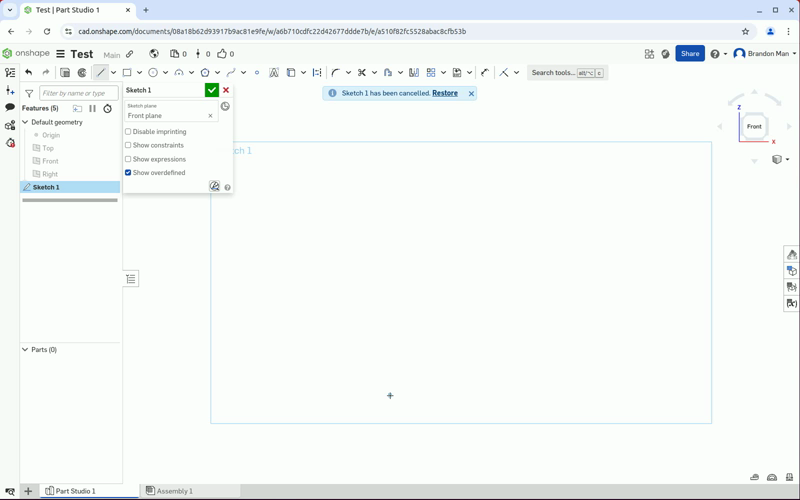
mouse_move(530, 395)
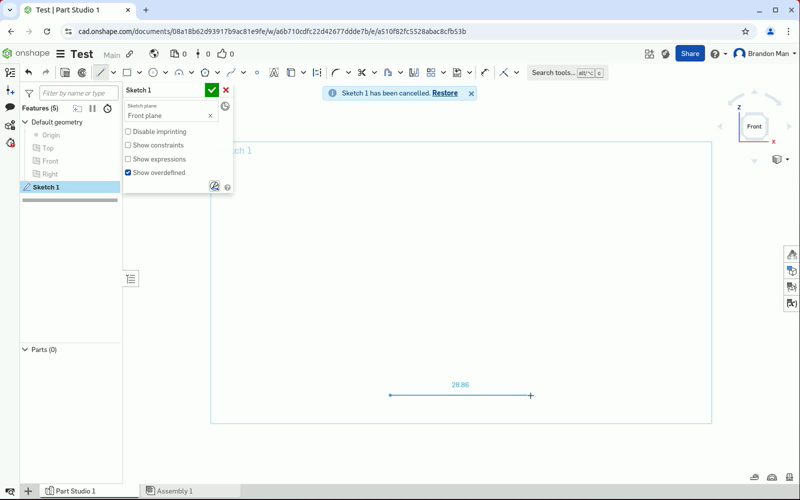
click(530, 395)
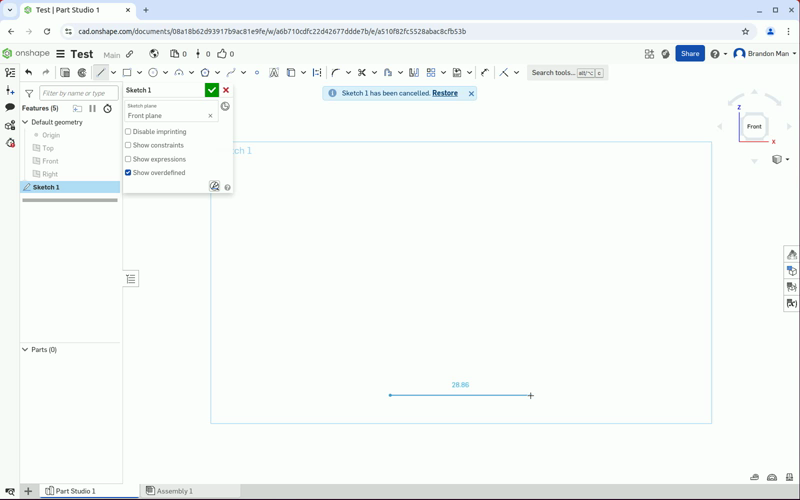
key_up(shift)
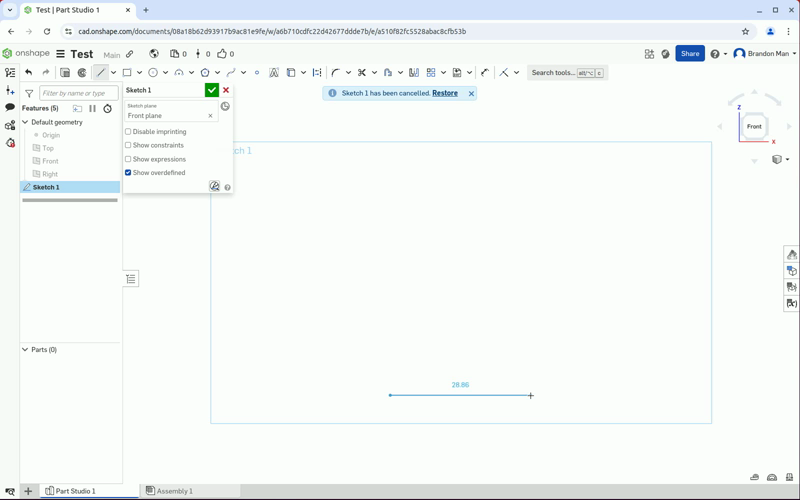
key_down(shift)
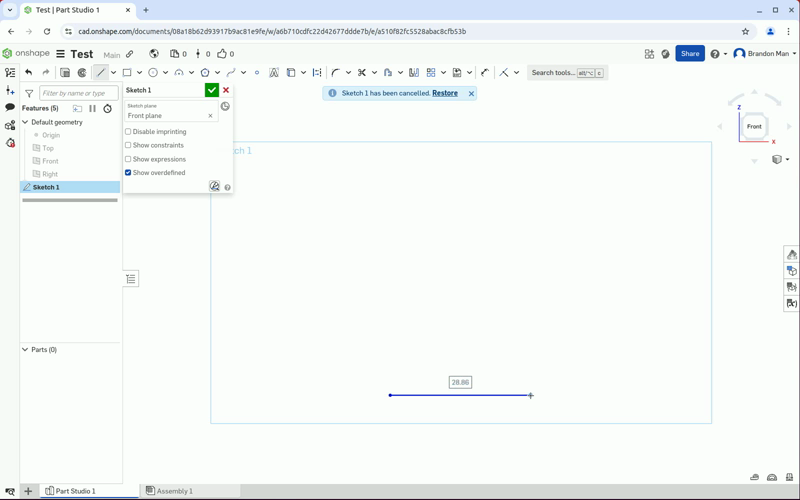
mouse_move(560, 395)
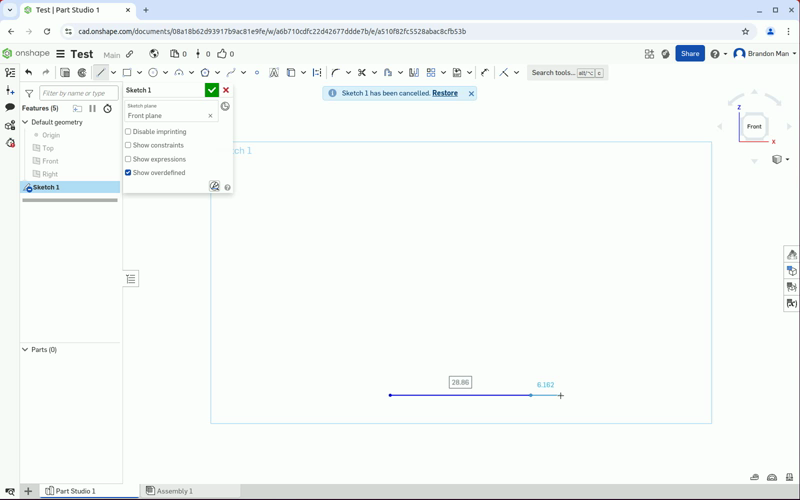
mouse_move(530, 367)
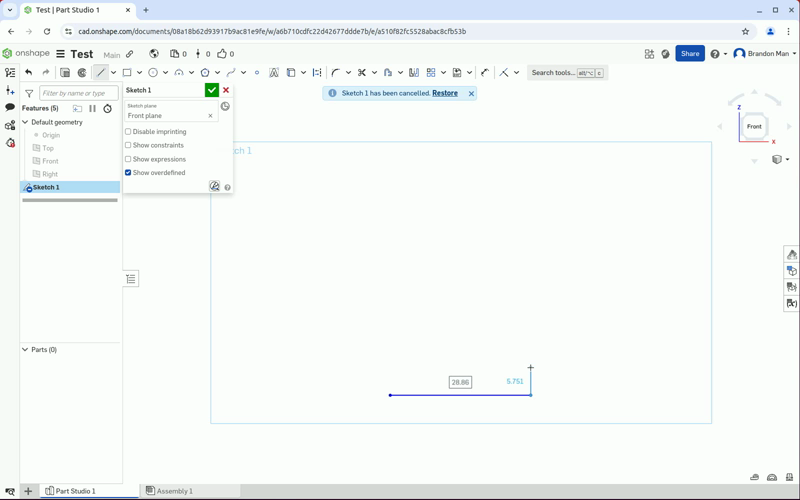
click(530, 367)
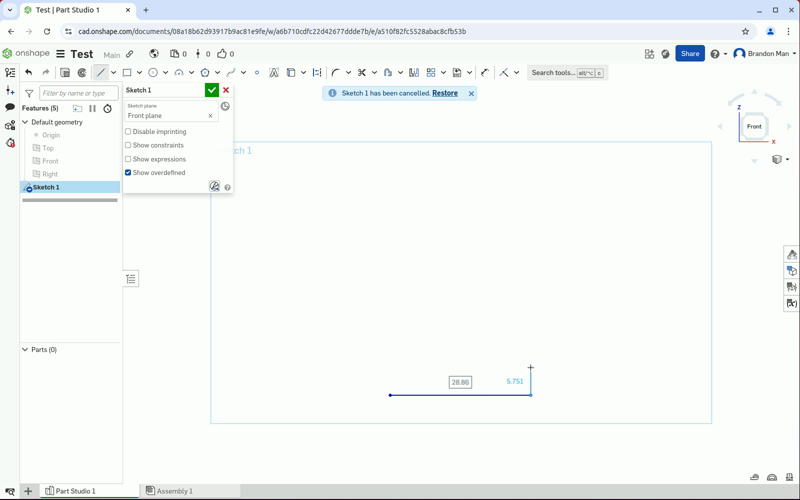
key_up(shift)
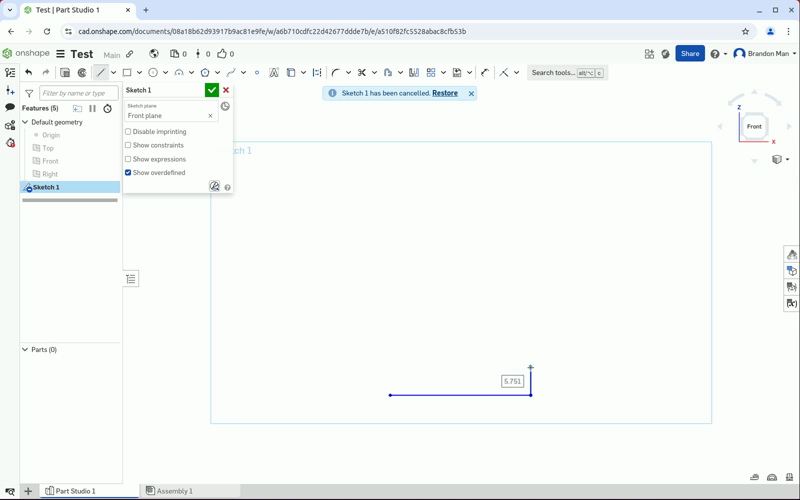
key_down(shift)
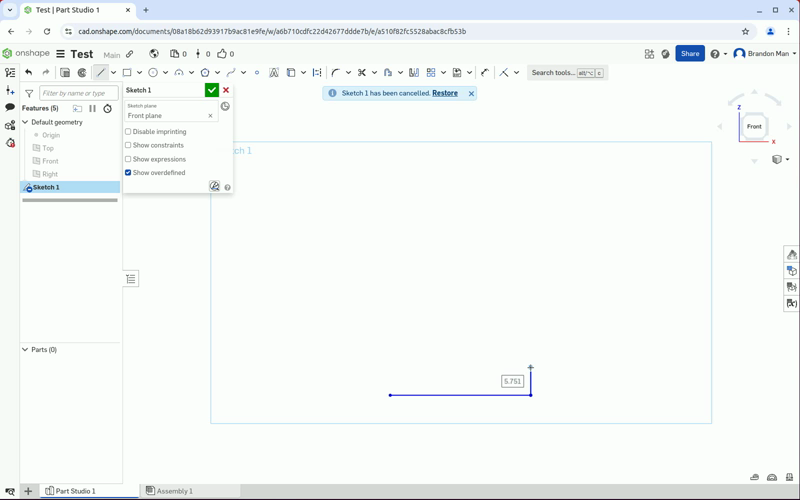
mouse_move(390, 367)
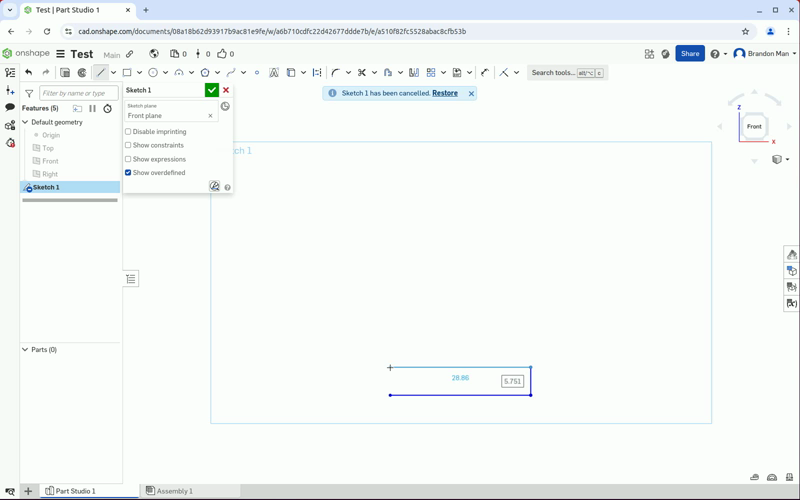
click(390, 367)
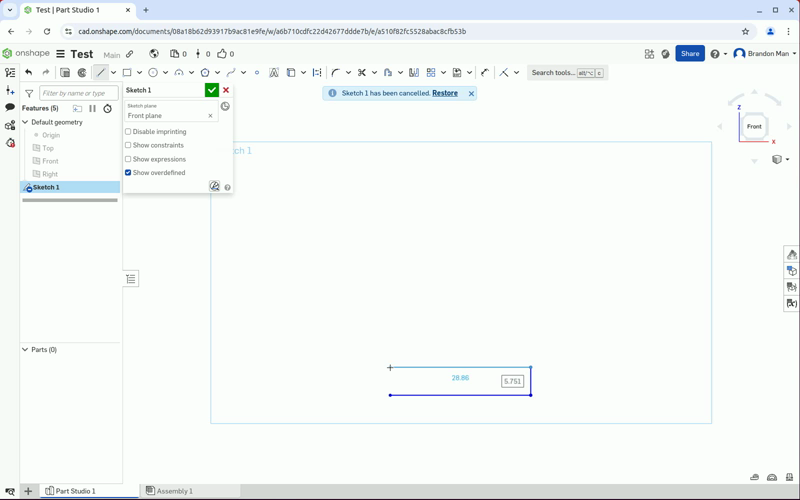
key_up(shift)
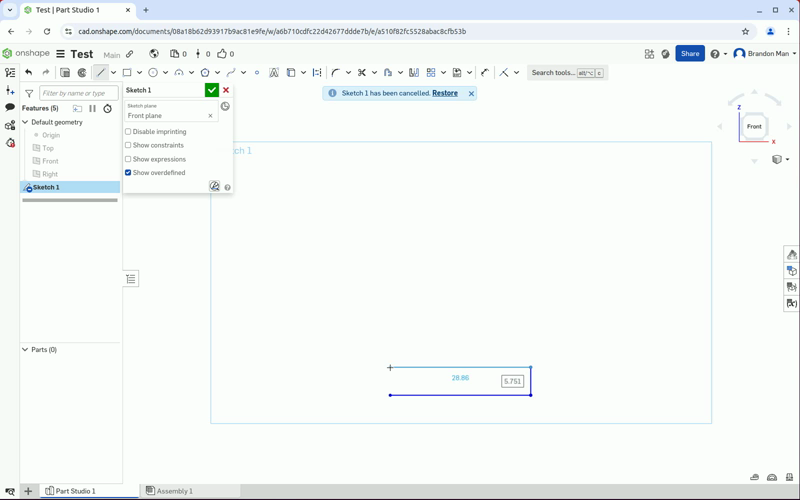
mouse_move(420, 367)
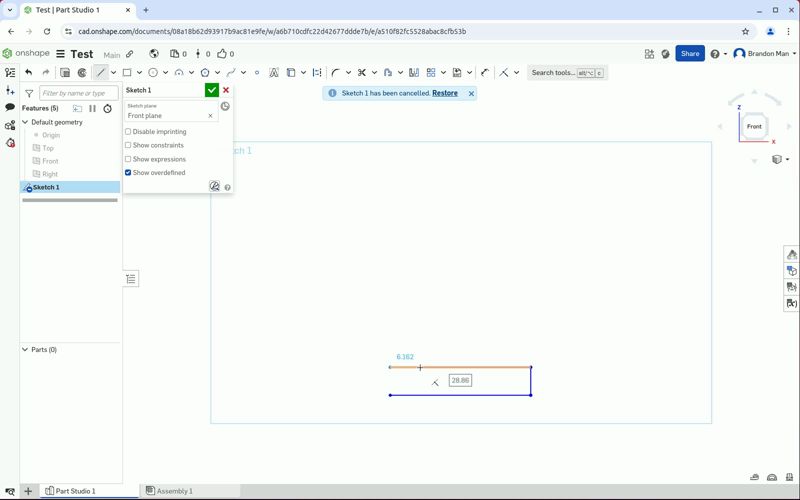
key_down(shift)
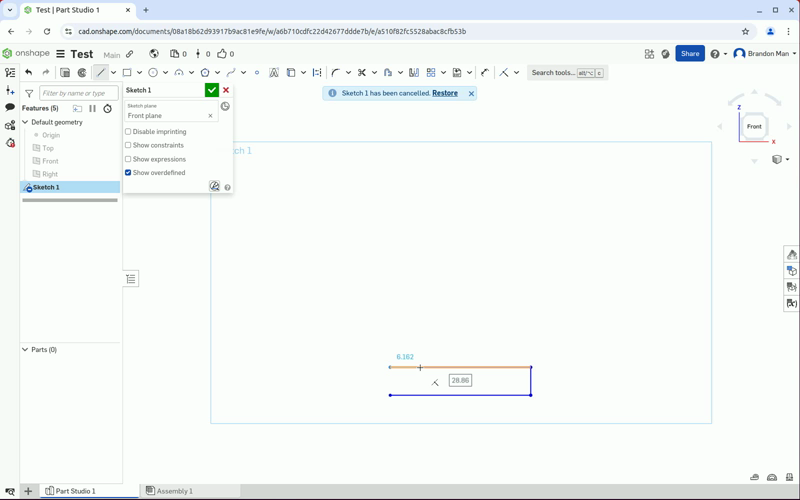
mouse_move(390, 395)
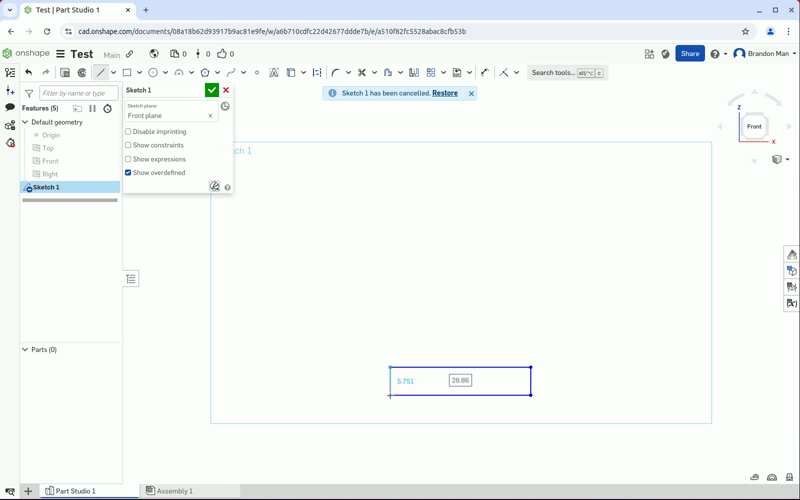
key_up(shift)
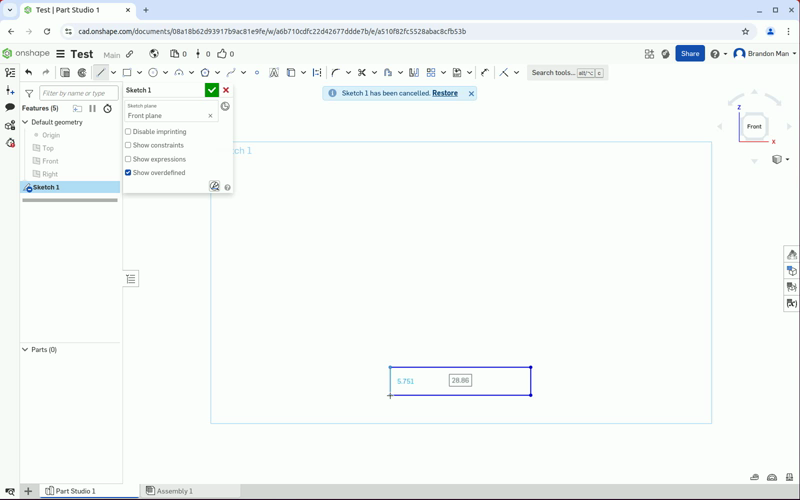
click(390, 395)
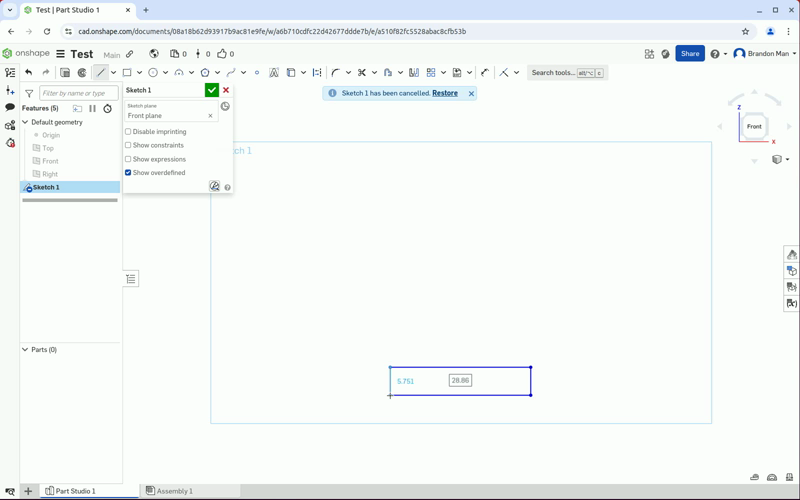
key(esc)
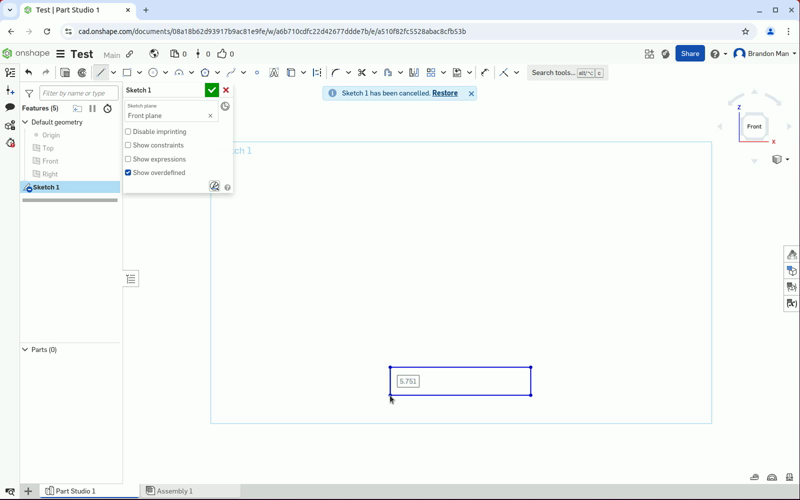
mouse_move(512, 380)
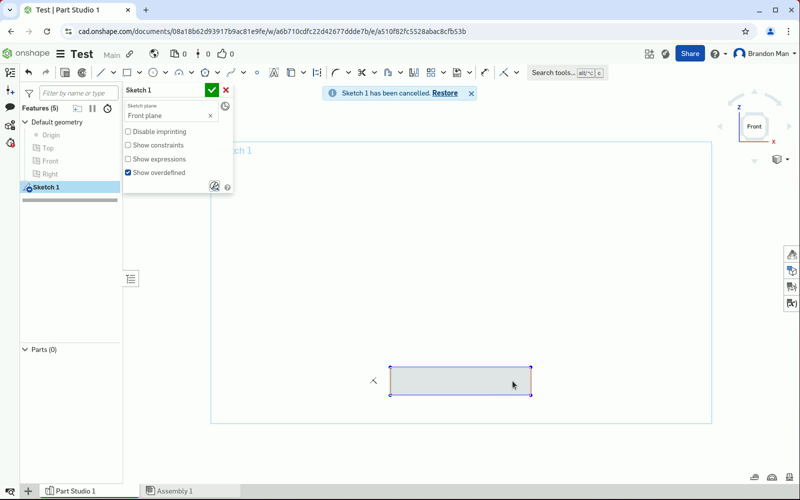
click(512, 380)
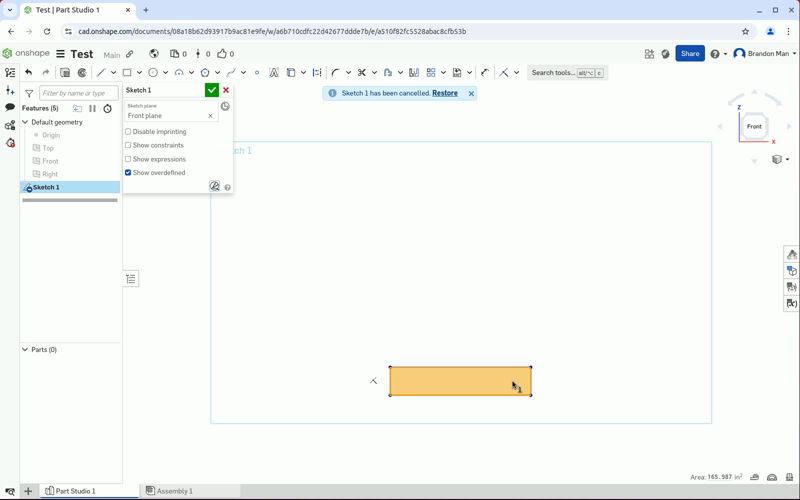
mouse_move(73, 352)
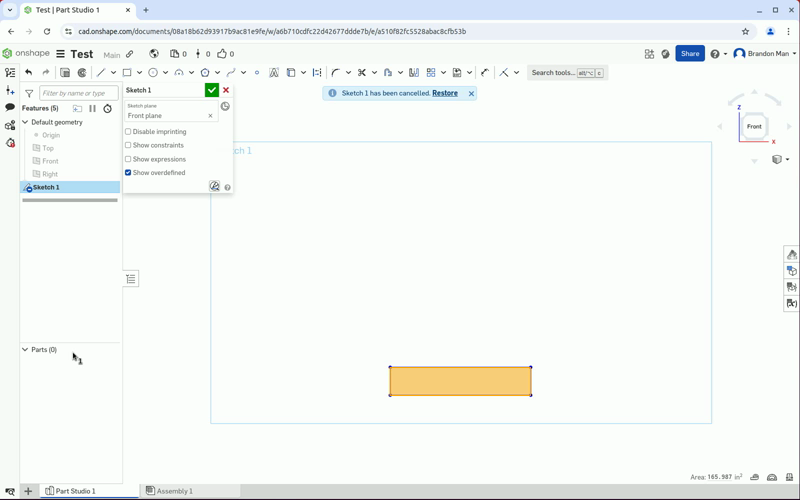
key(shift+y)
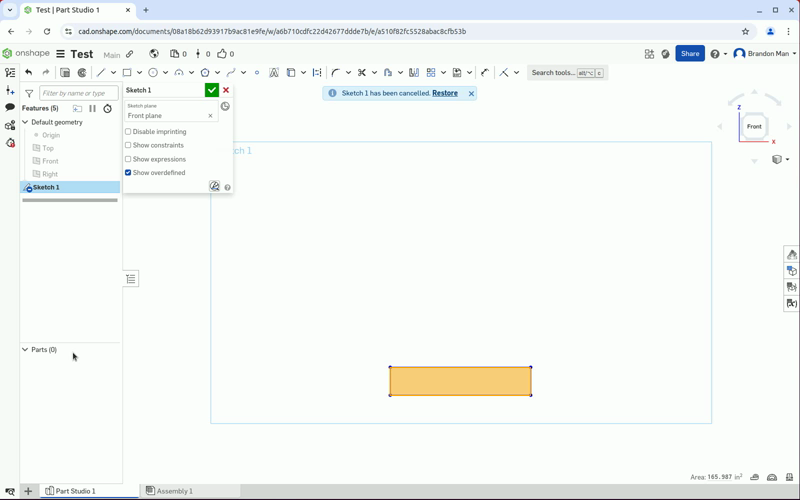
key(shift+e)
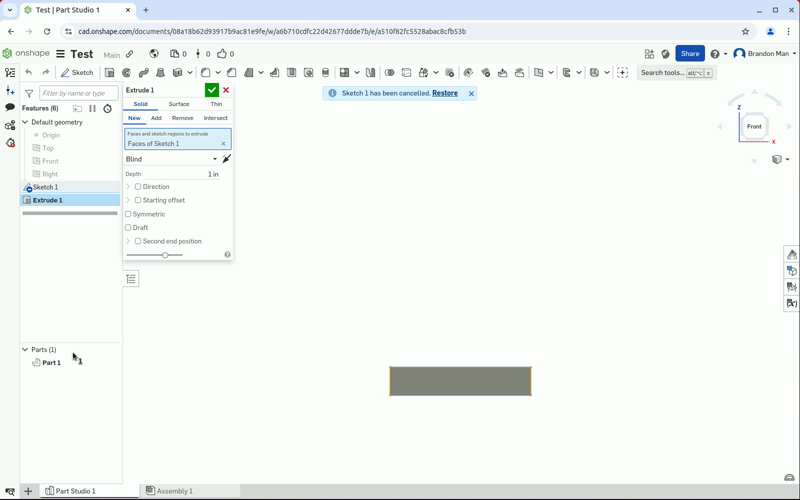
mouse_move(143, 106)
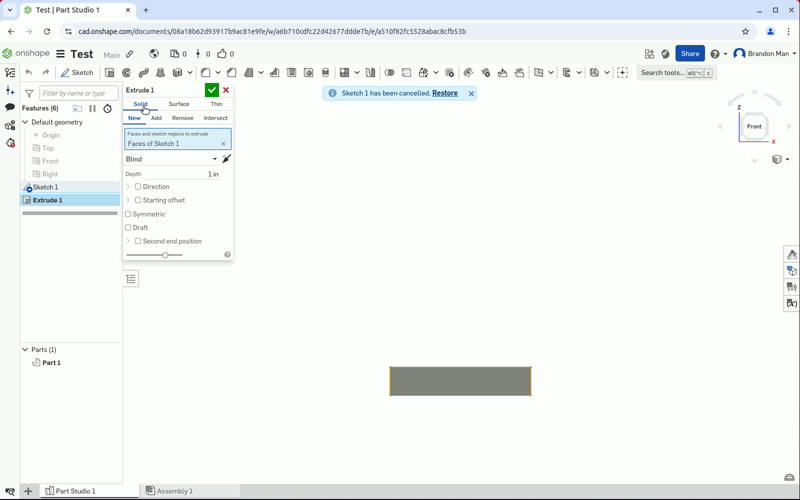
click(143, 106)
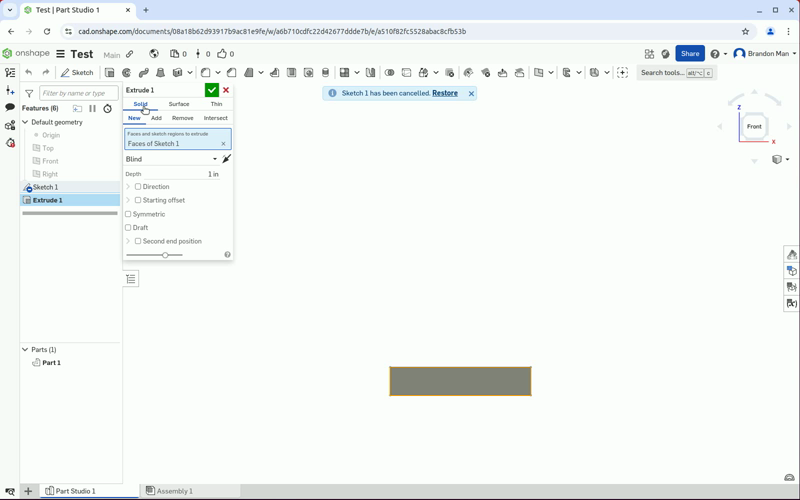
mouse_move(137, 120)
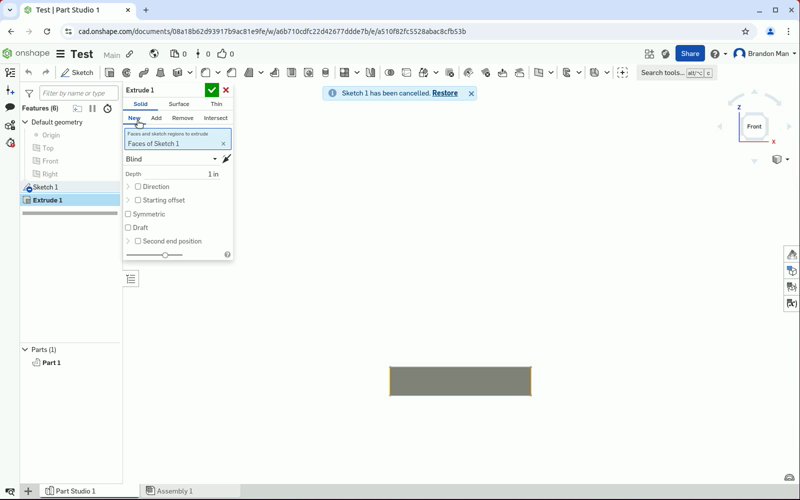
click(137, 120)
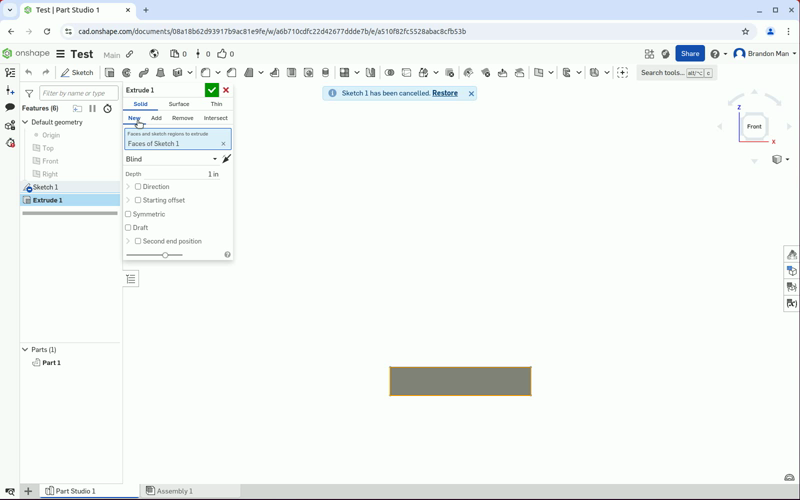
key(tab, 4)
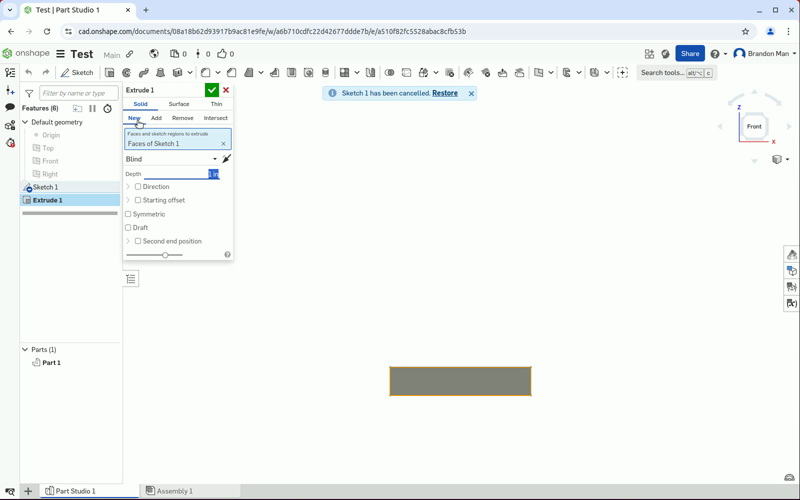
text(17.331)
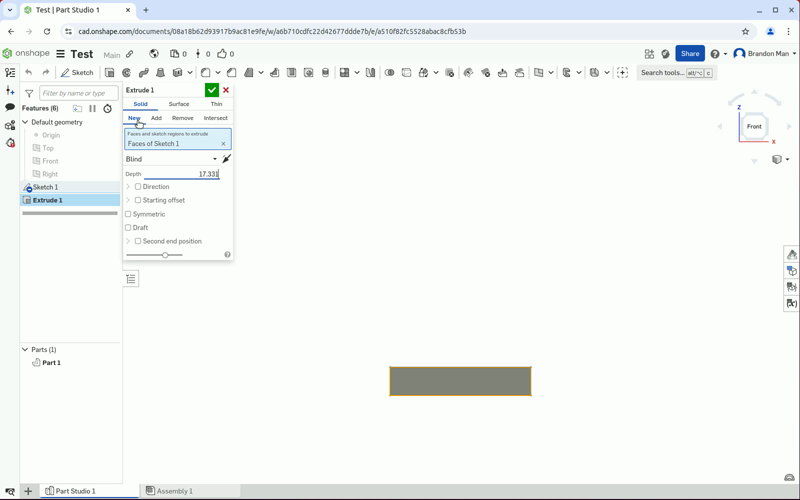
key(enter)
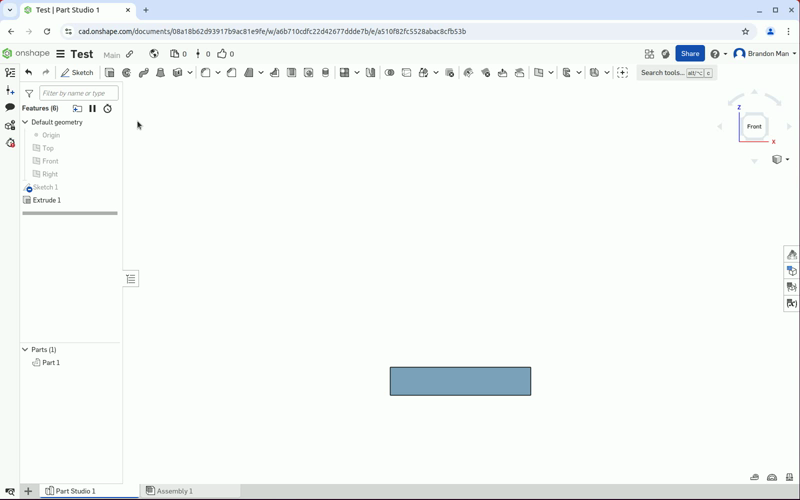
key(shift+h)
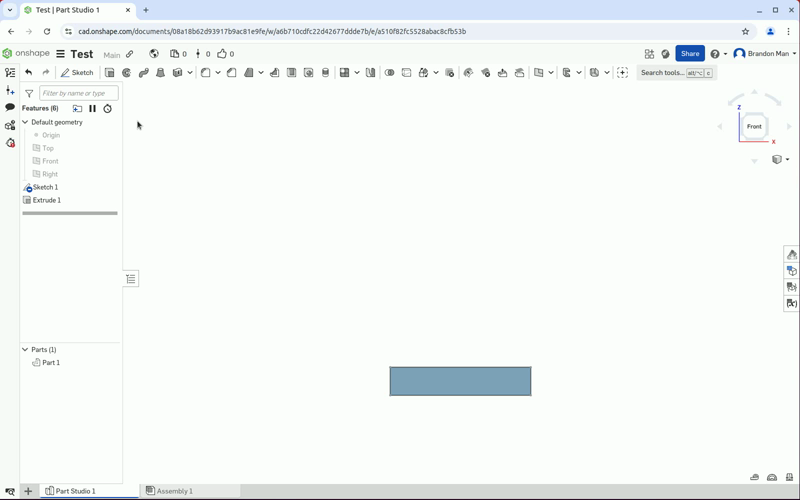
key(shift+h)
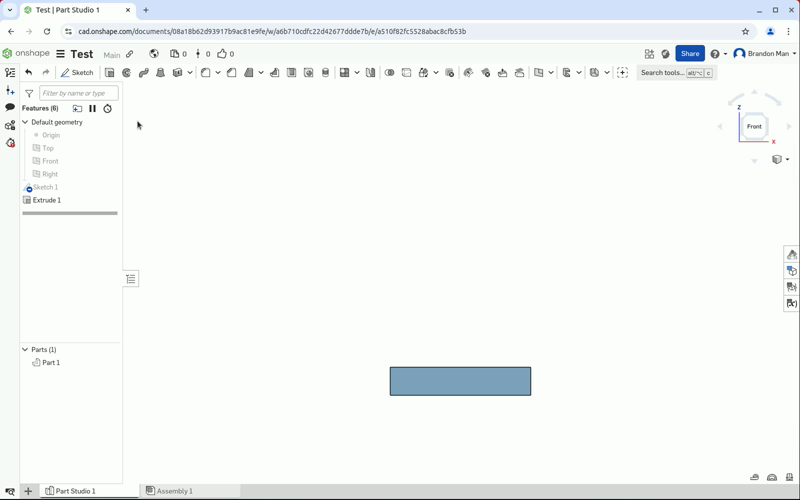
mouse_move(73, 189)
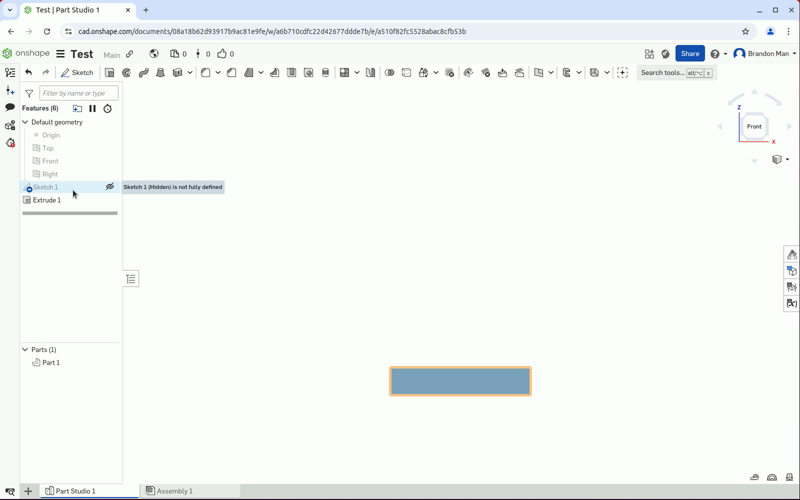
click(73, 189)
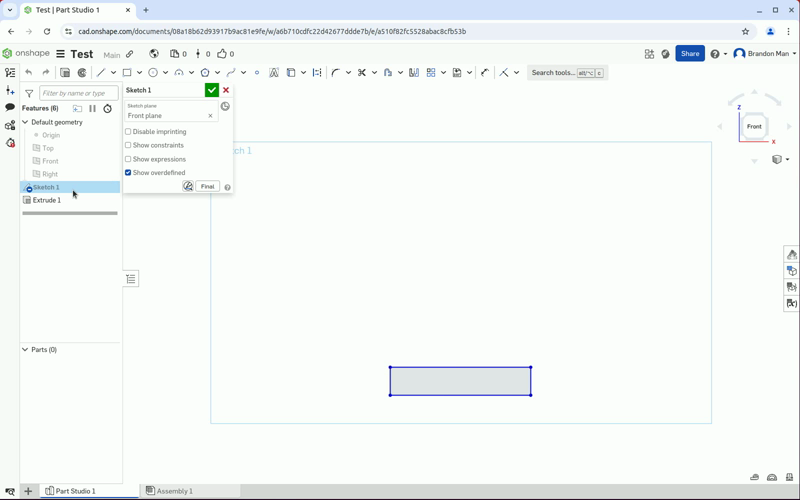
mouse_move(229, 92)
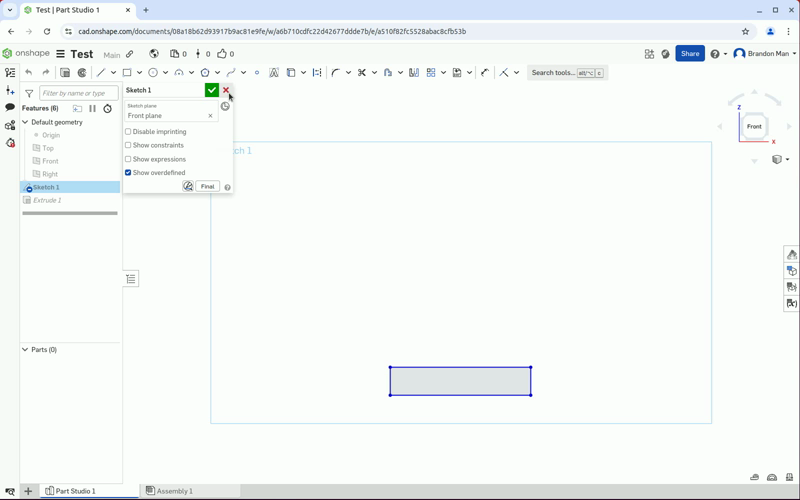
click(229, 92)
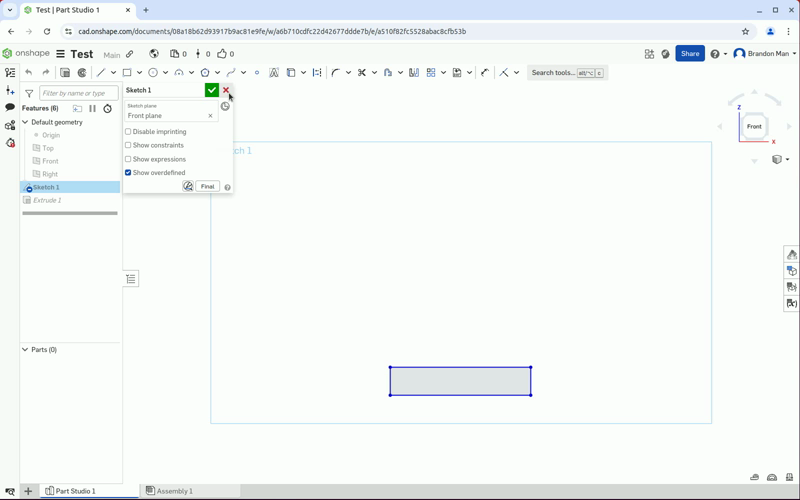
key(shift+s)
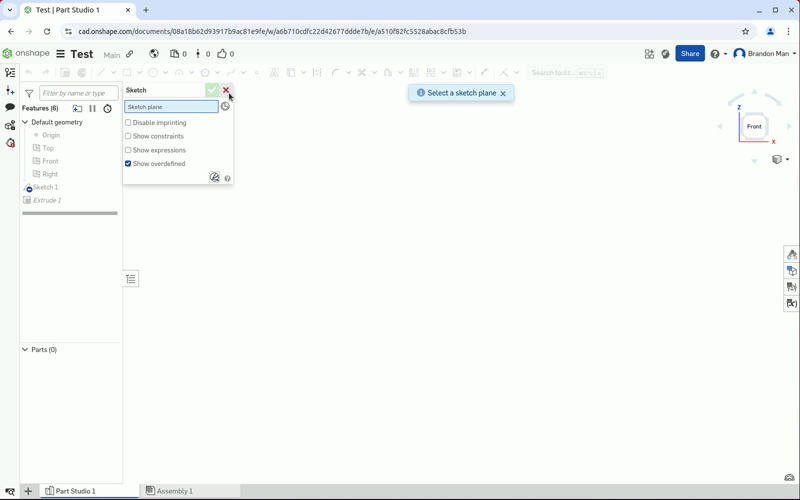
mouse_move(73, 163)
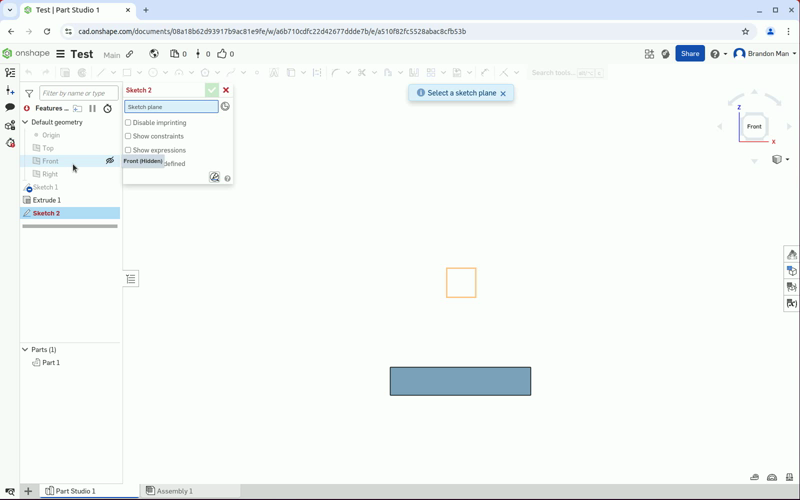
click(73, 163)
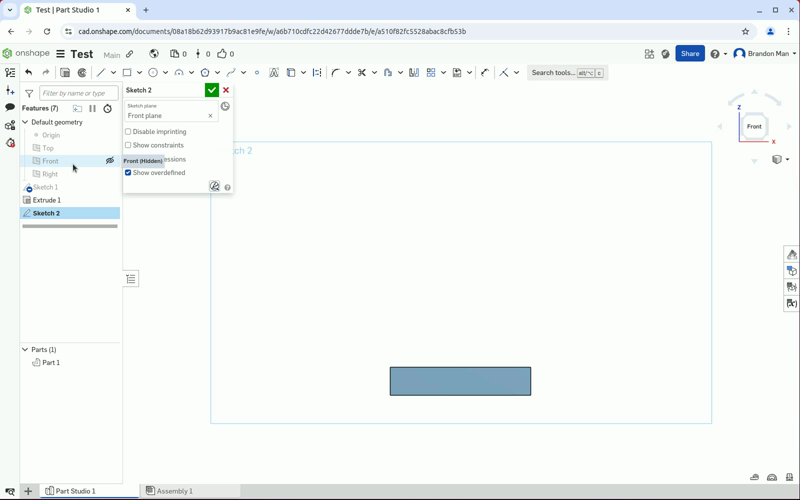
mouse_move(73, 352)
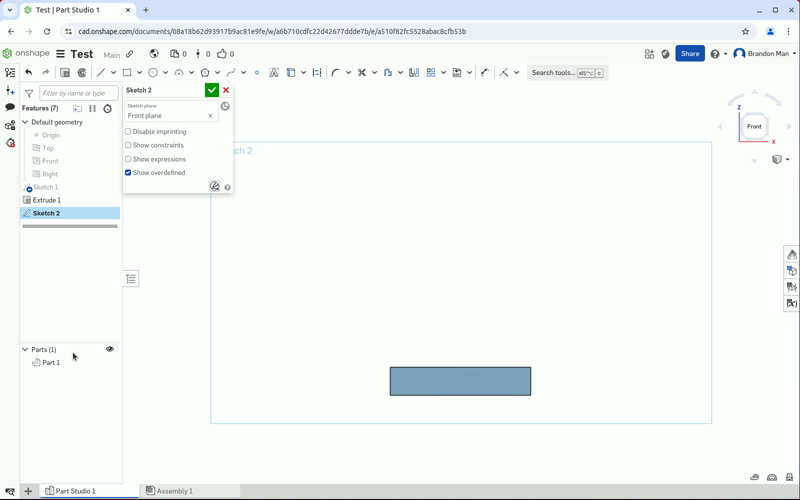
key(y)
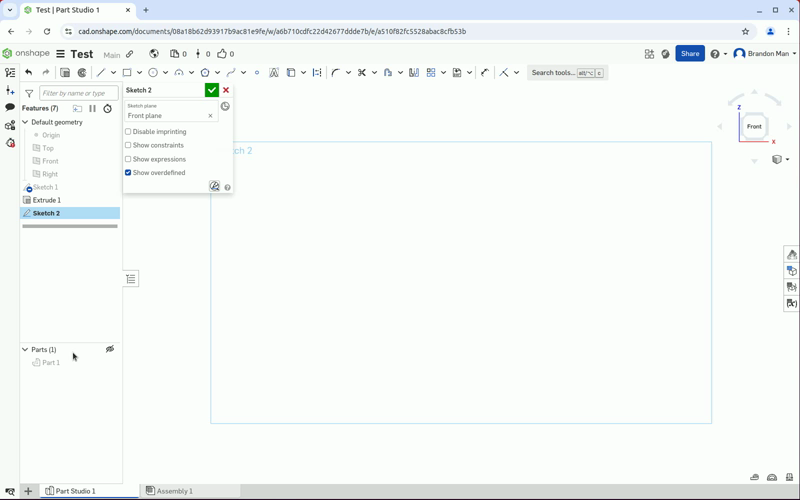
key(l)
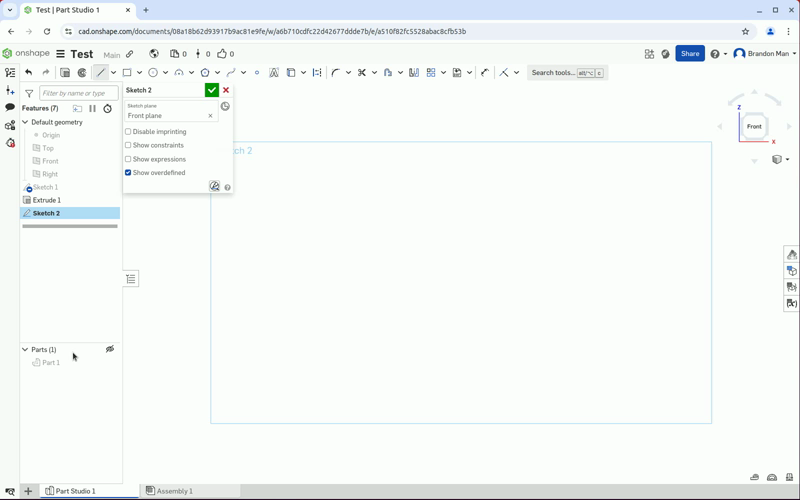
key_down(shift)
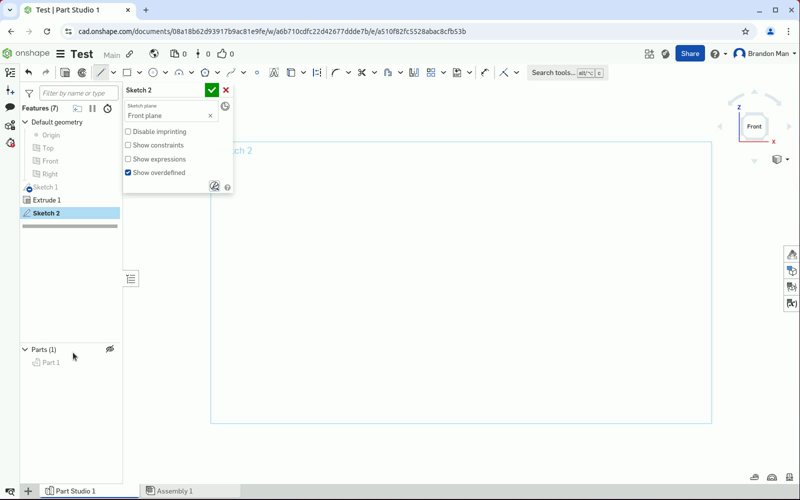
mouse_move(390, 367)
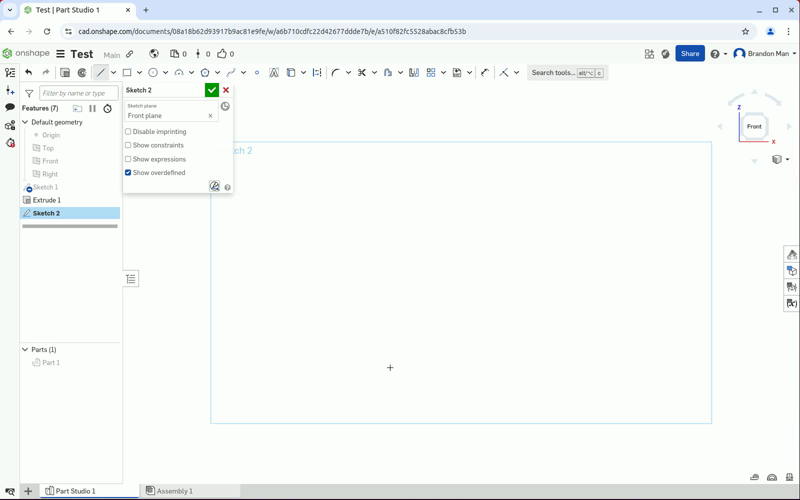
click(390, 367)
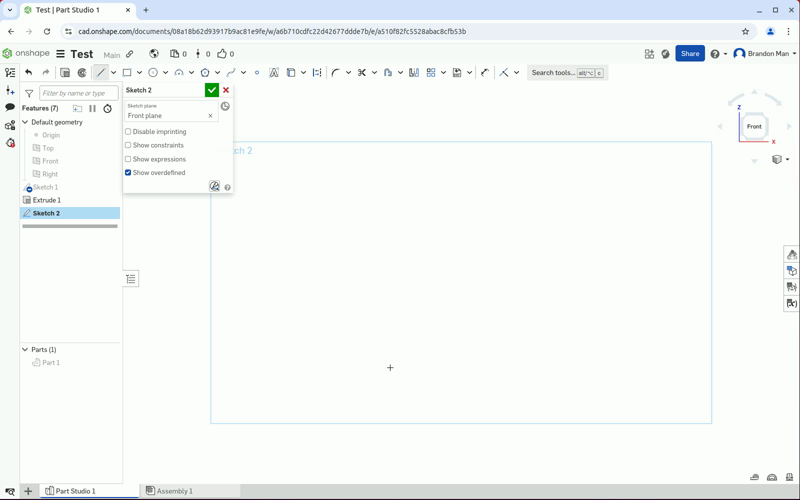
key_up(shift)
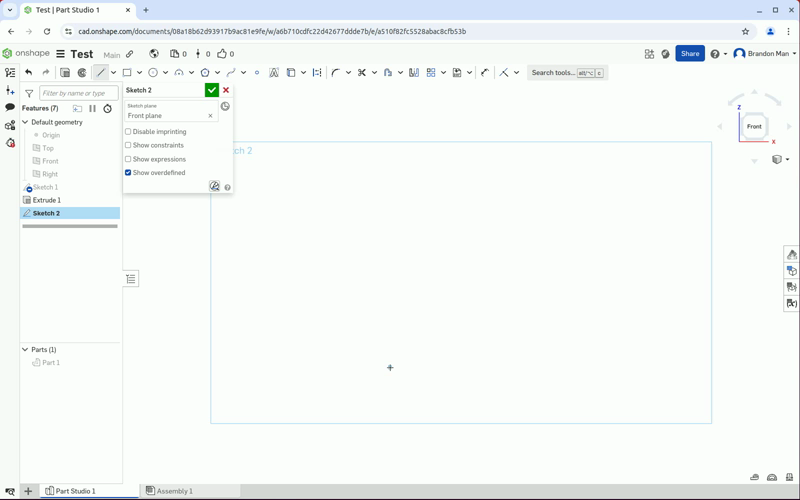
key_down(shift)
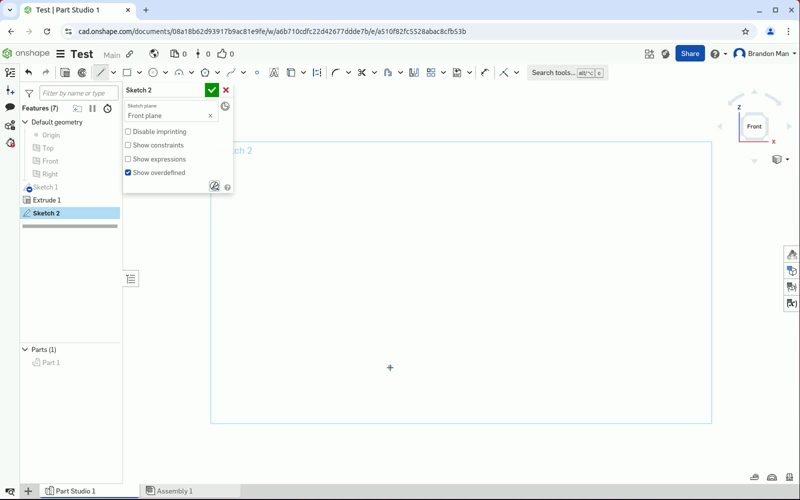
mouse_move(530, 367)
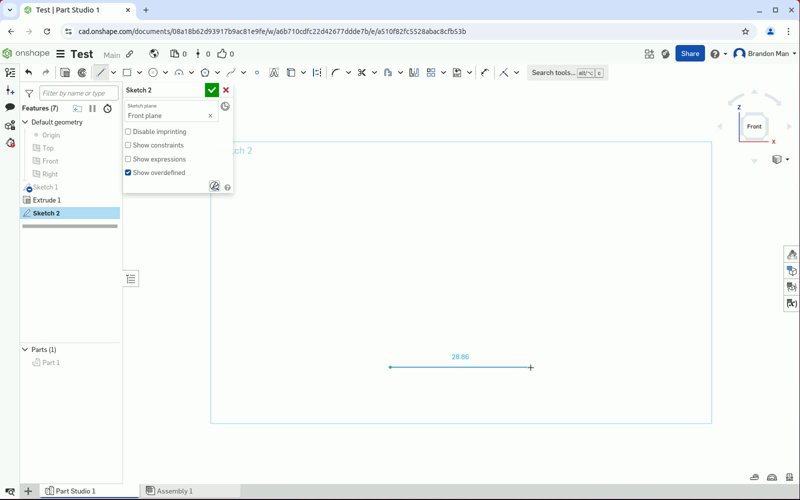
click(530, 367)
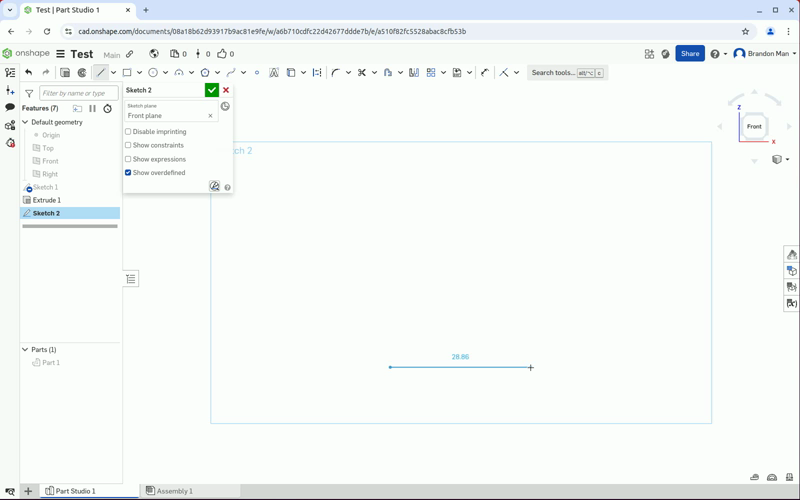
key_up(shift)
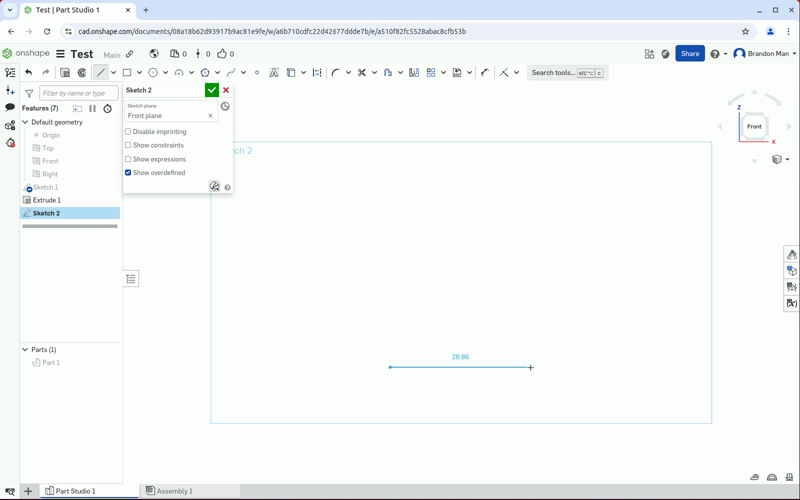
key_down(shift)
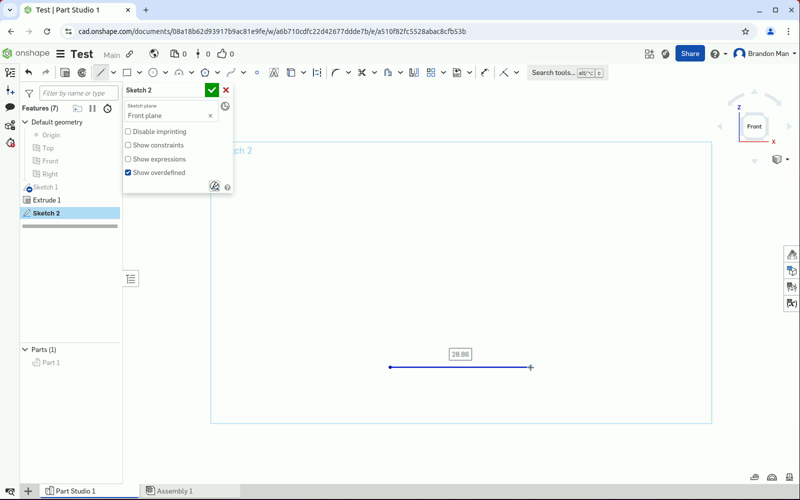
mouse_move(501, 271)
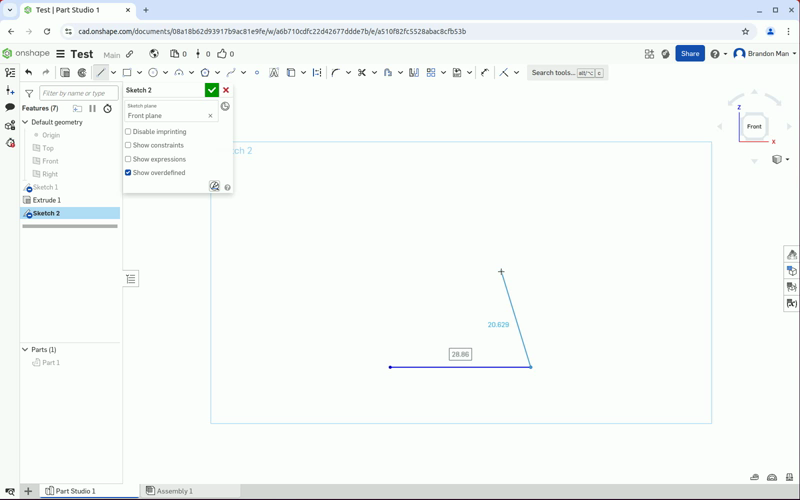
click(501, 271)
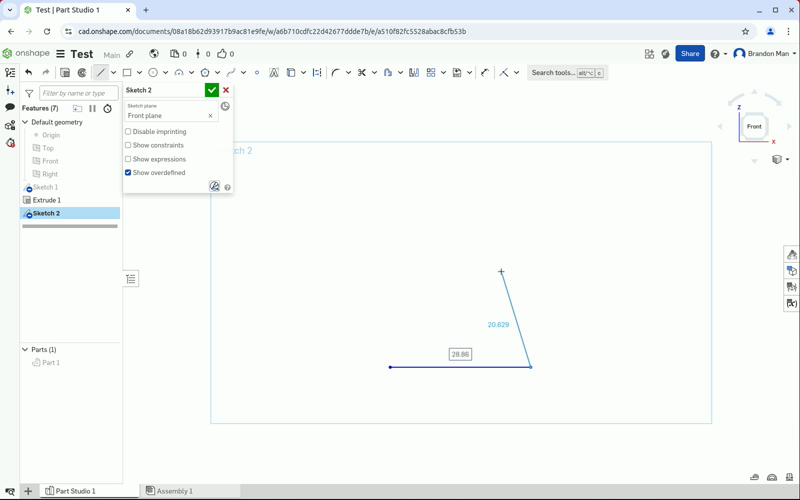
key_up(shift)
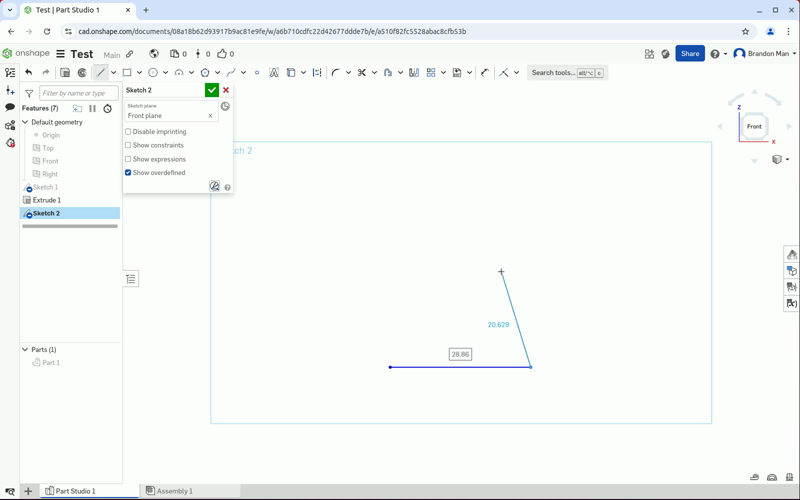
key(esc)
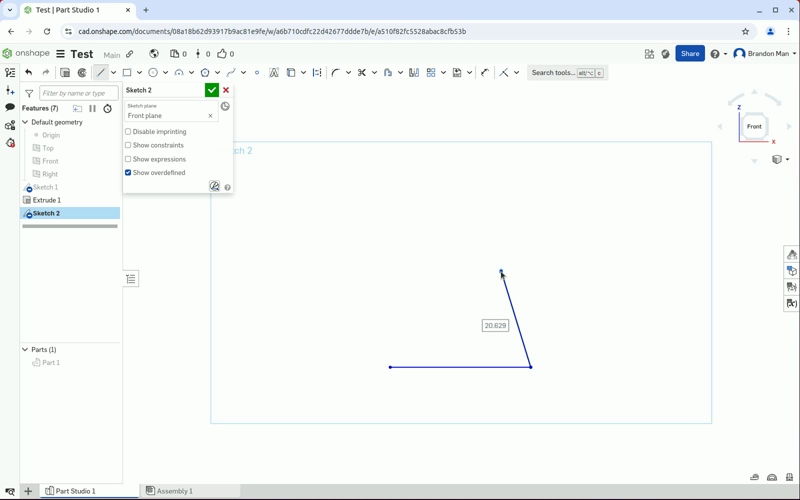
key(a)
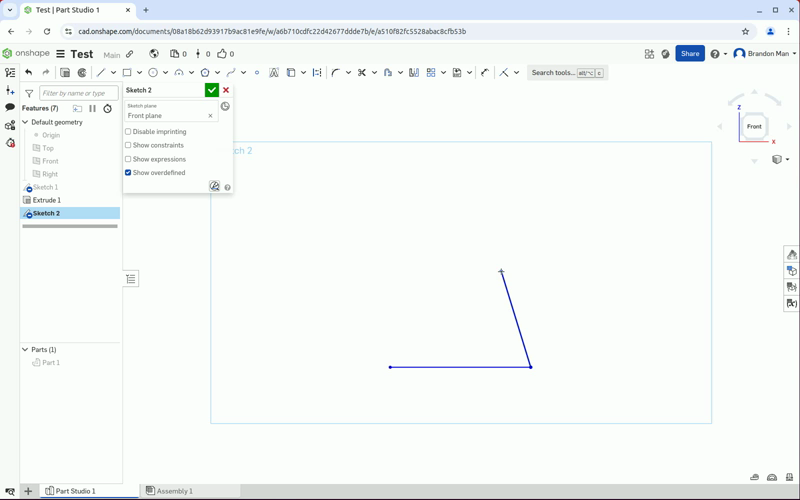
mouse_move(501, 271)
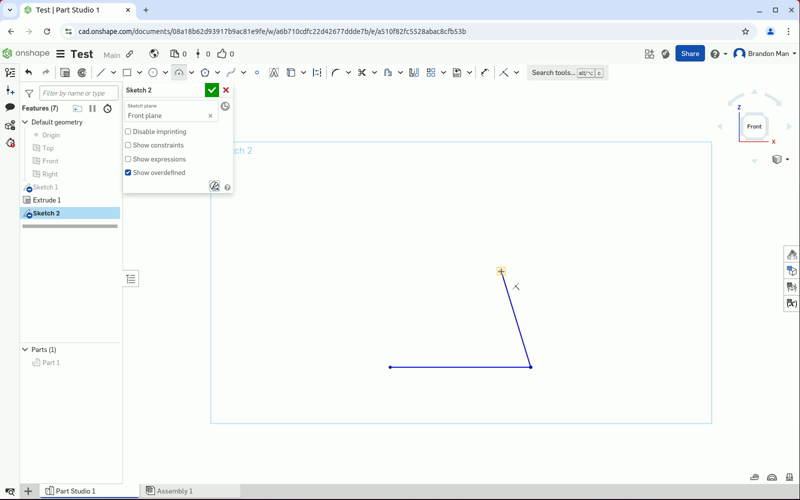
click(501, 271)
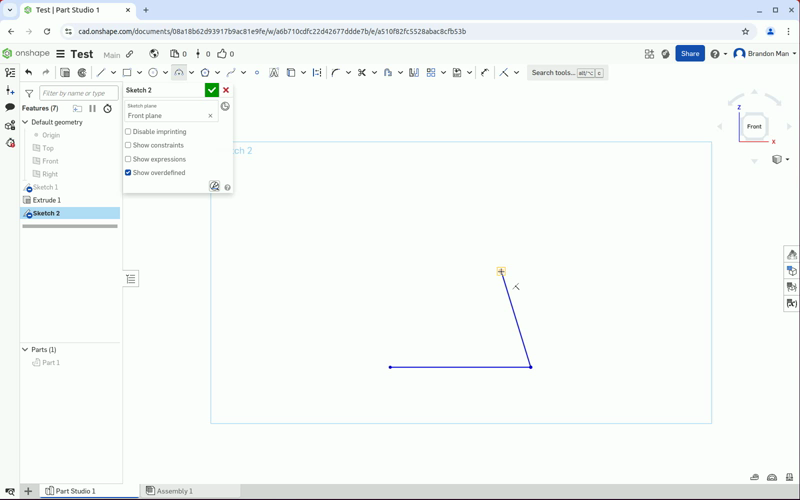
key_down(shift)
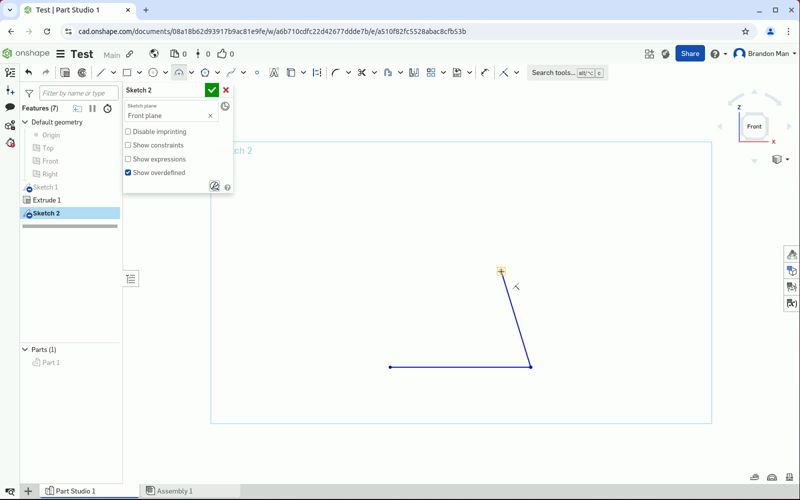
mouse_move(419, 271)
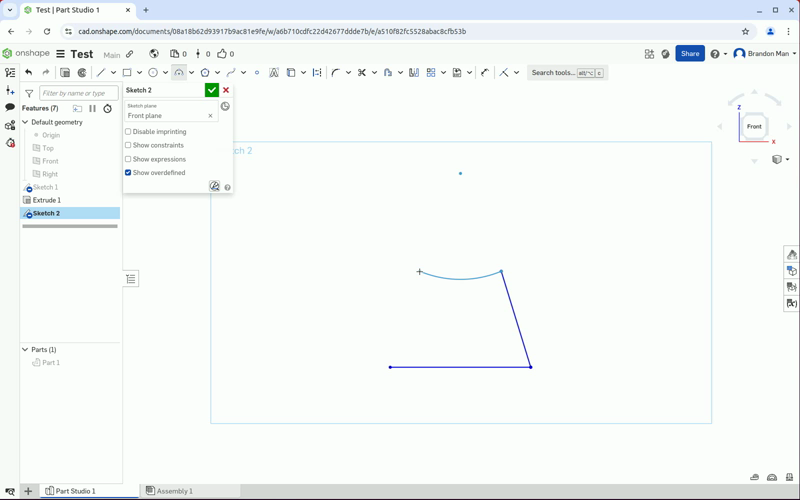
click(419, 271)
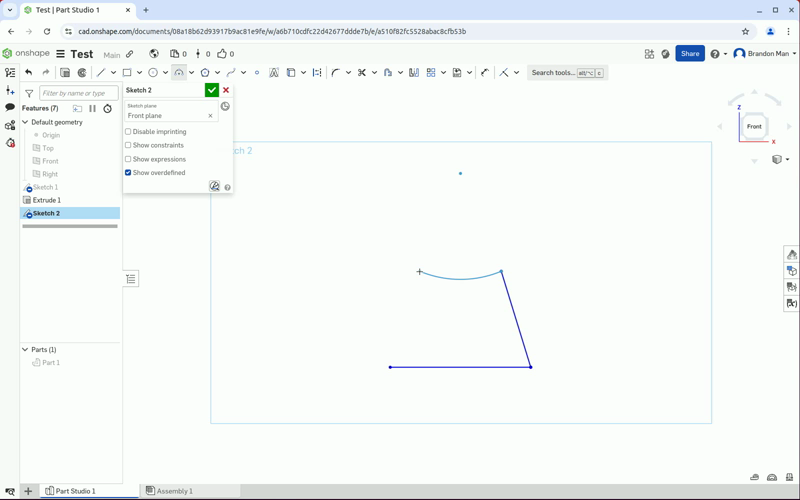
mouse_move(460, 326)
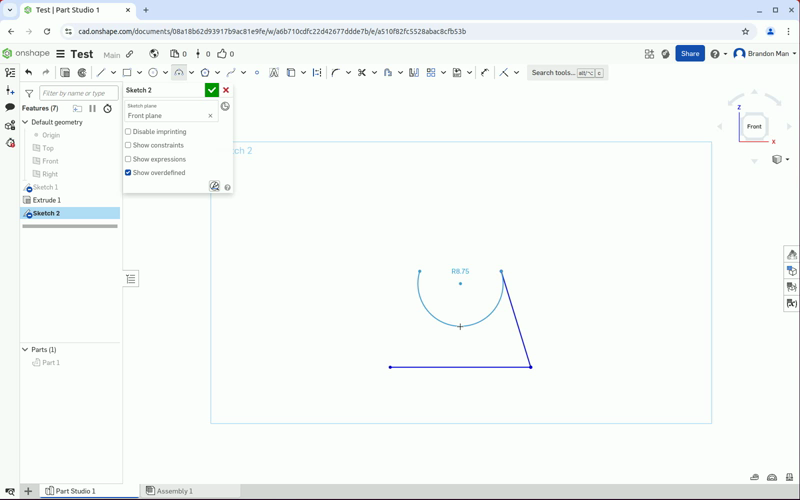
click(460, 326)
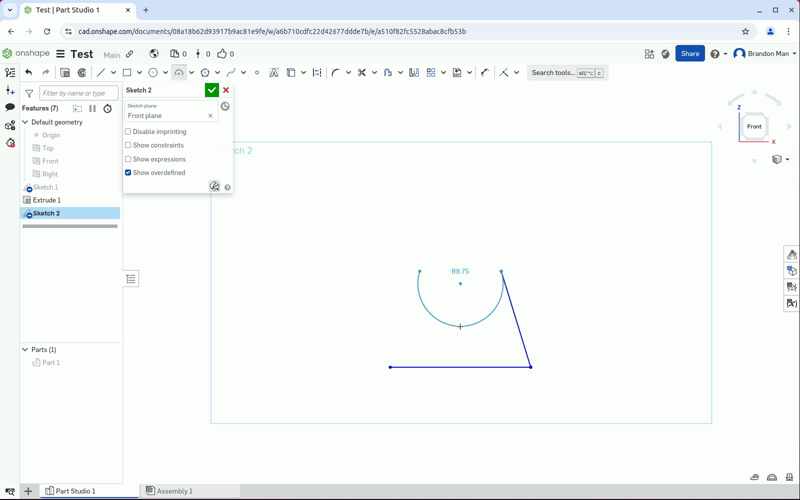
key_up(shift)
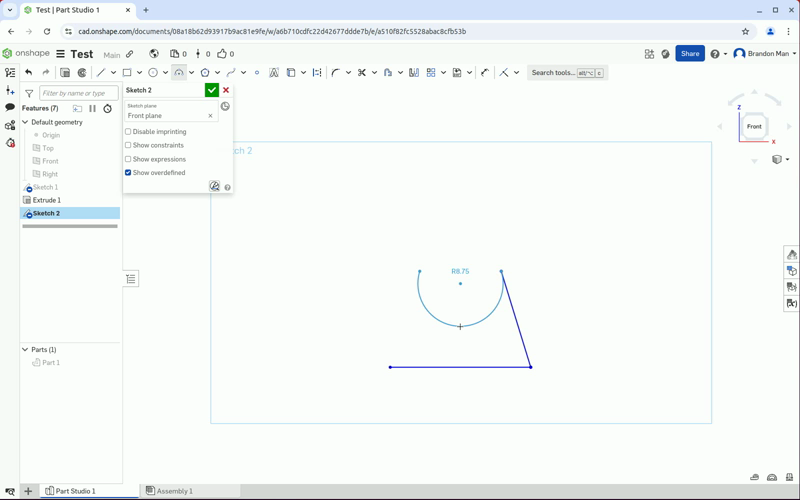
key(esc)
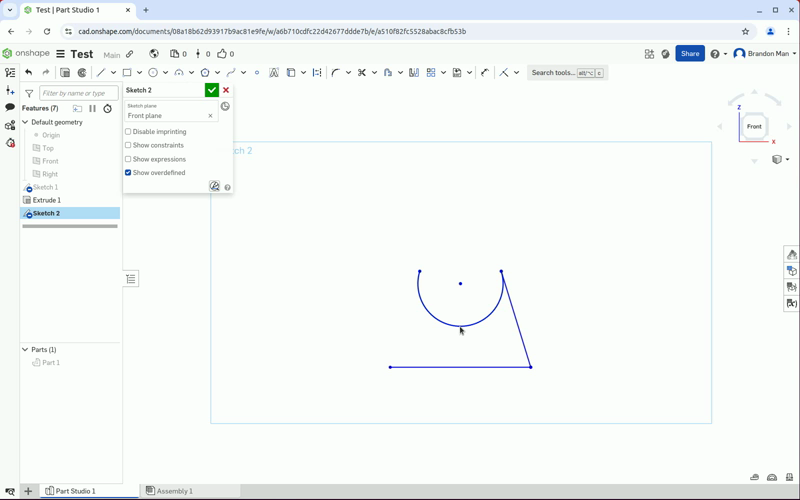
key(l)
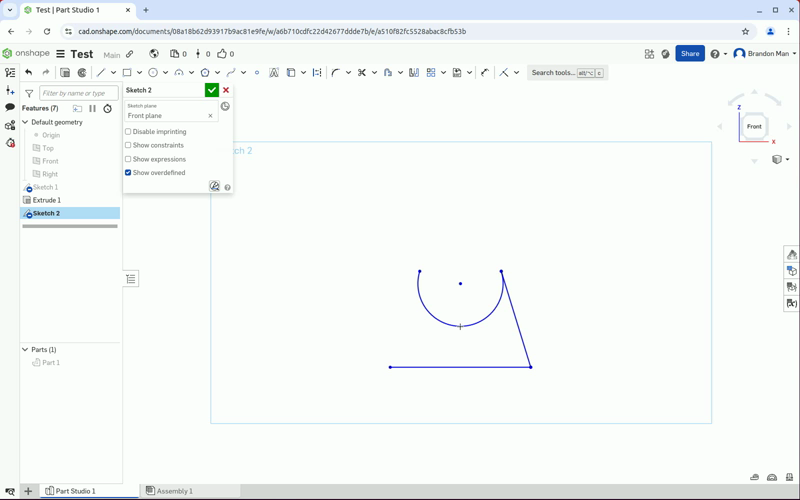
mouse_move(419, 271)
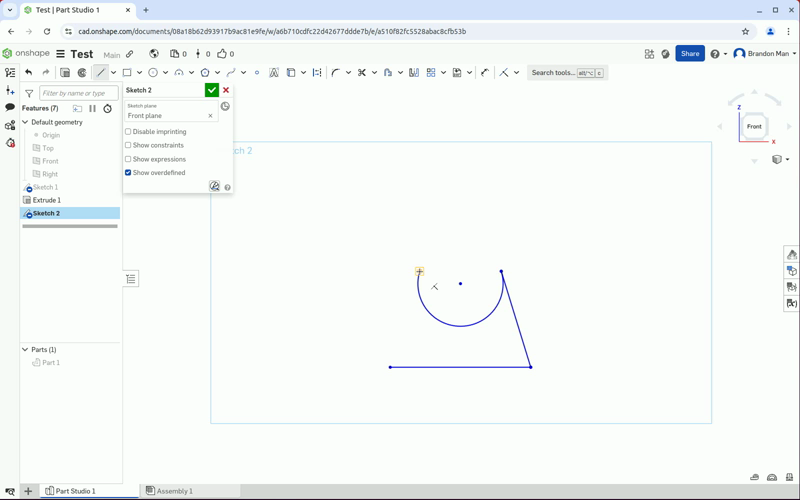
click(419, 271)
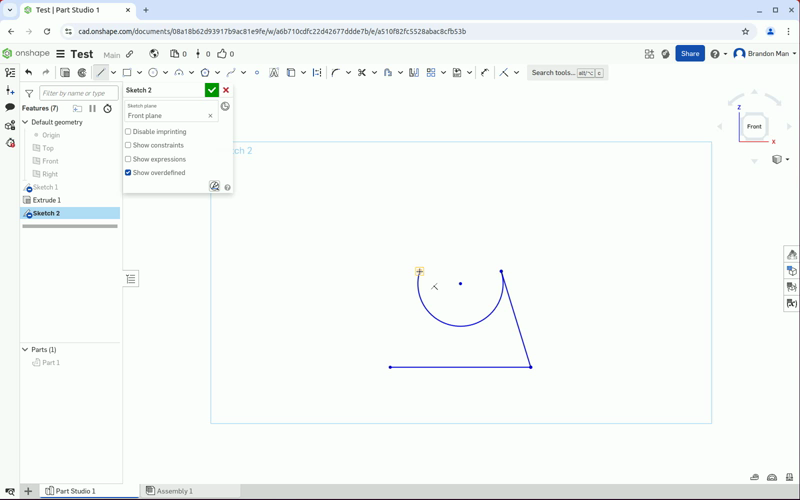
key_down(shift)
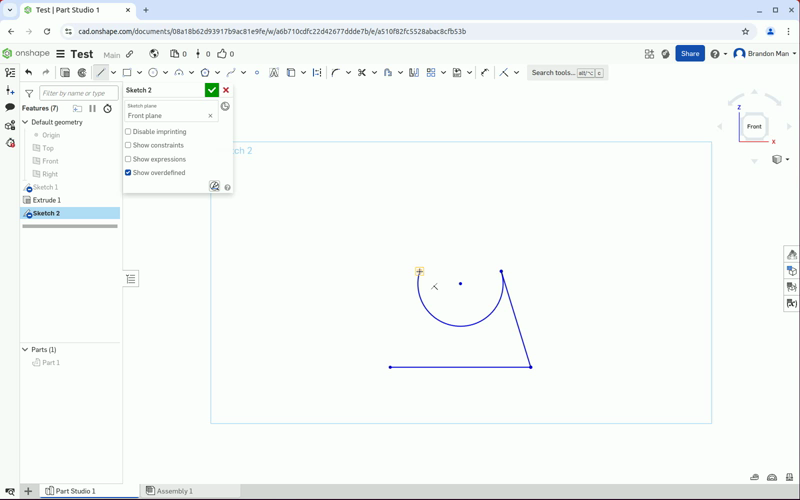
mouse_move(390, 367)
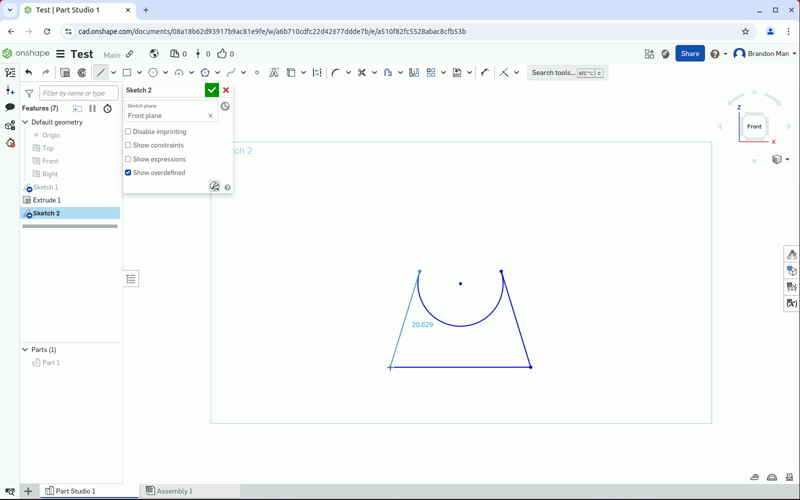
key_up(shift)
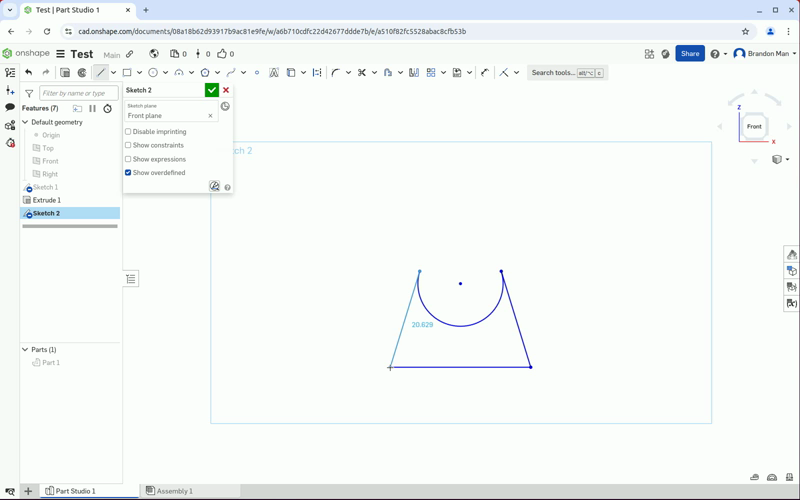
click(390, 367)
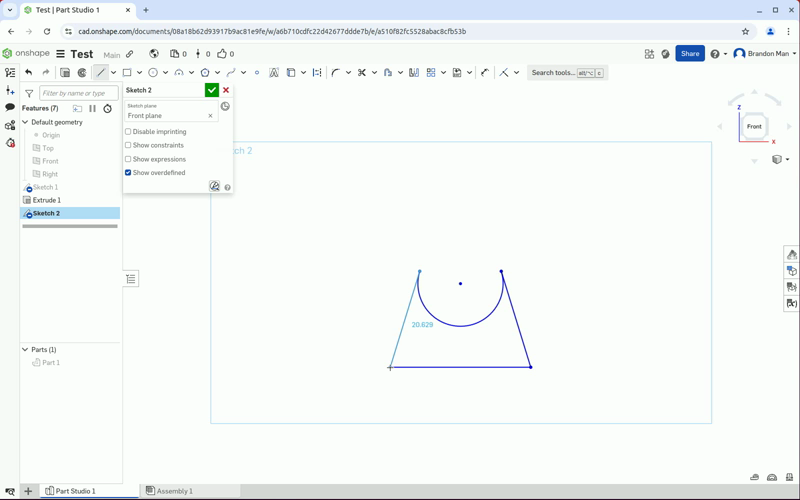
key(esc)
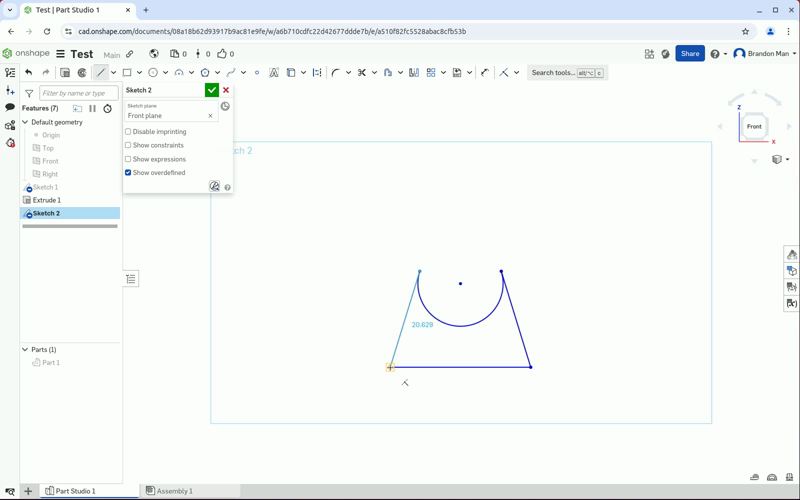
mouse_move(403, 352)
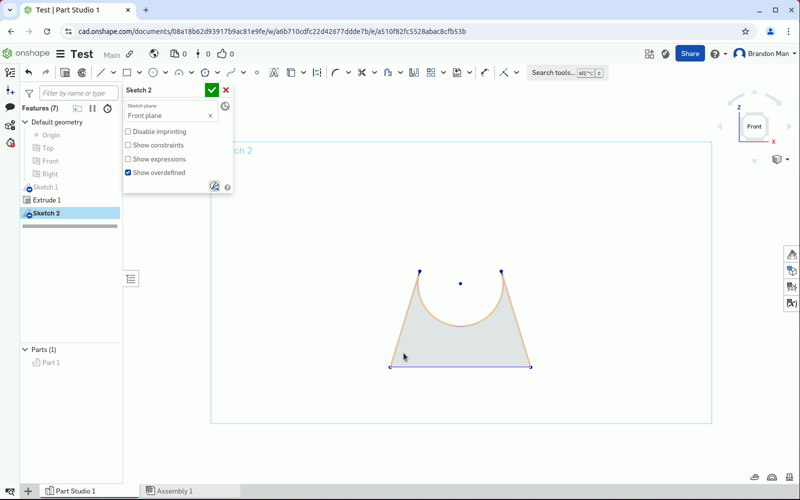
click(403, 352)
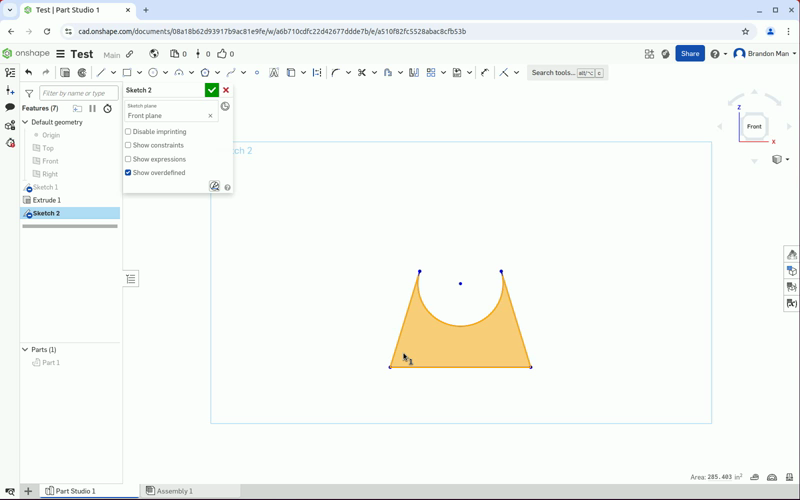
mouse_move(73, 352)
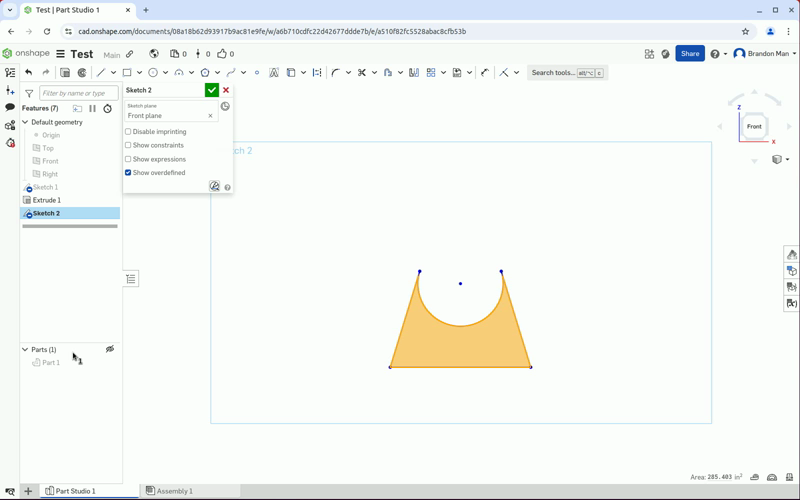
key(shift+y)
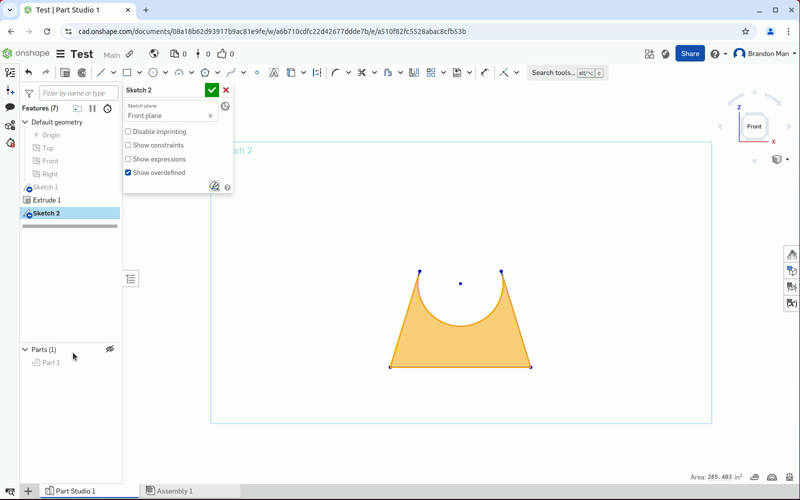
key(shift+e)
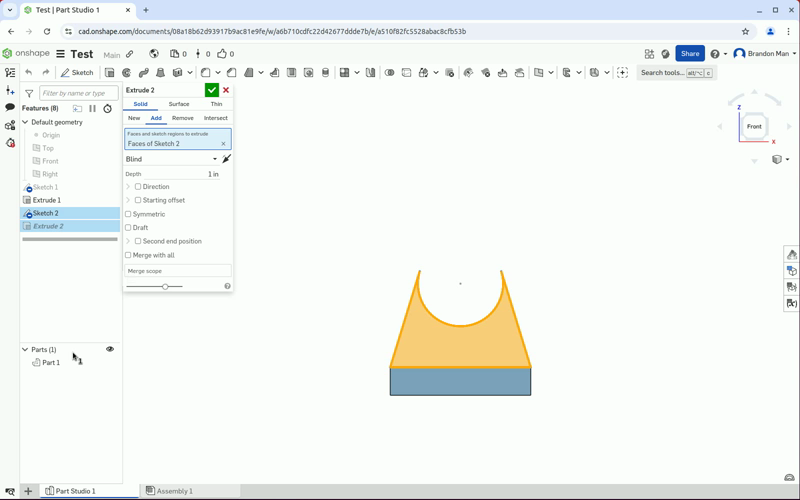
mouse_move(143, 106)
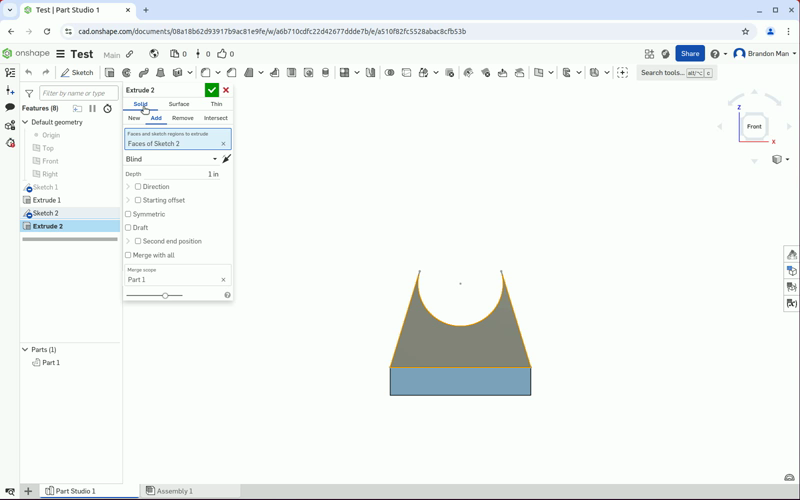
click(143, 106)
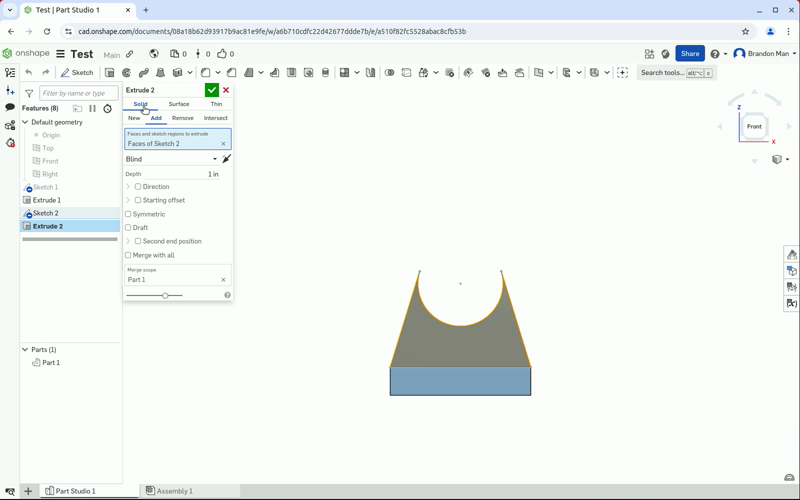
mouse_move(137, 120)
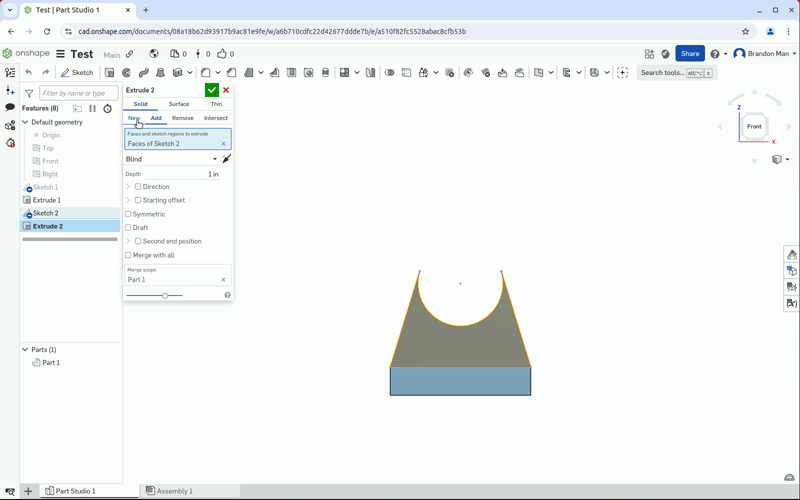
click(137, 120)
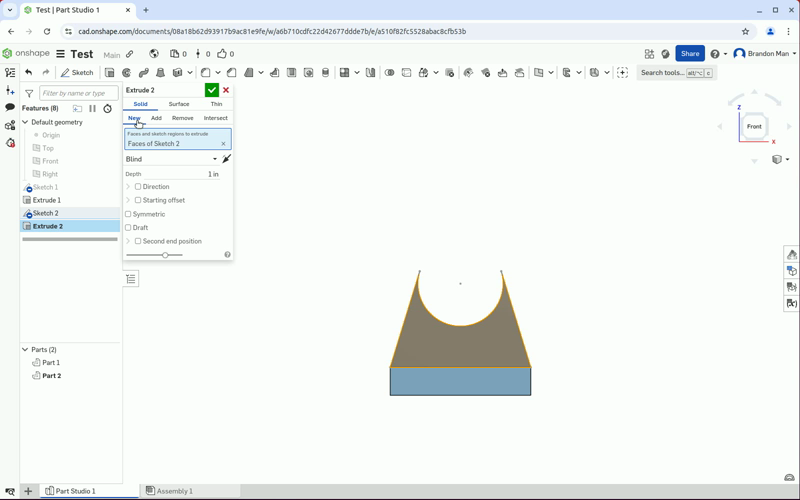
key(tab, 4)
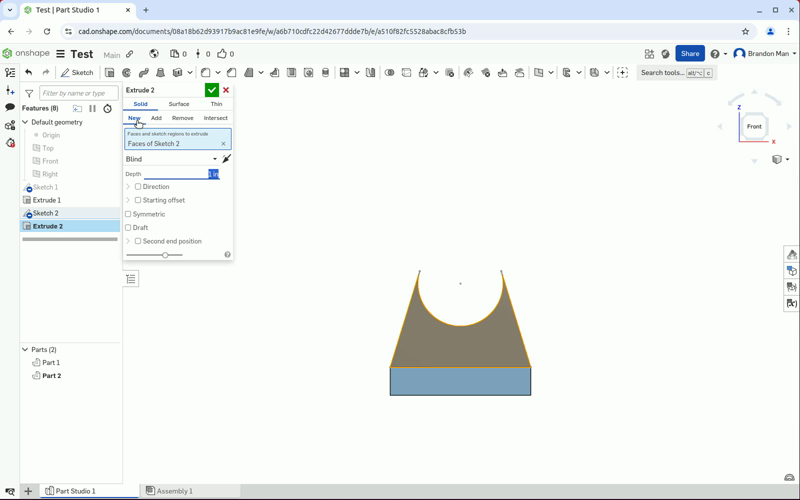
text(2.166)
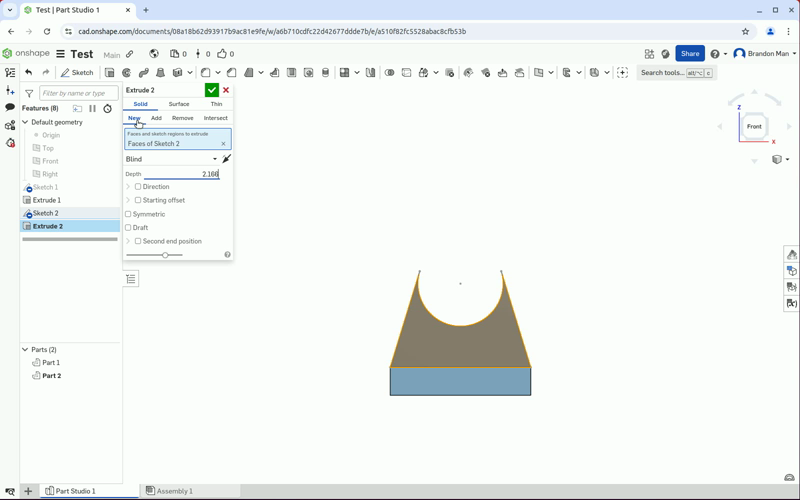
key(enter)
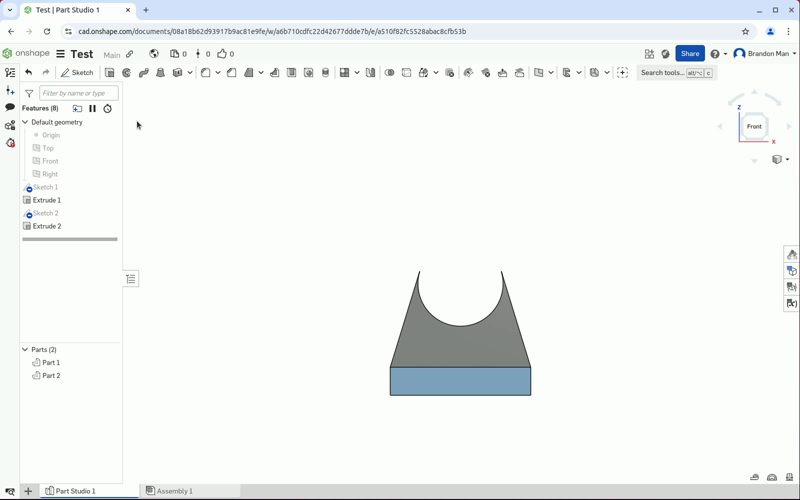
key(shift+h)
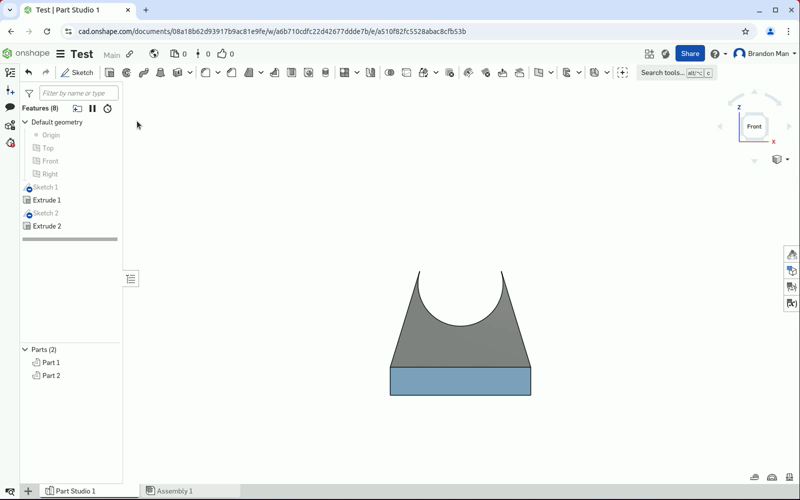
key(shift+h)
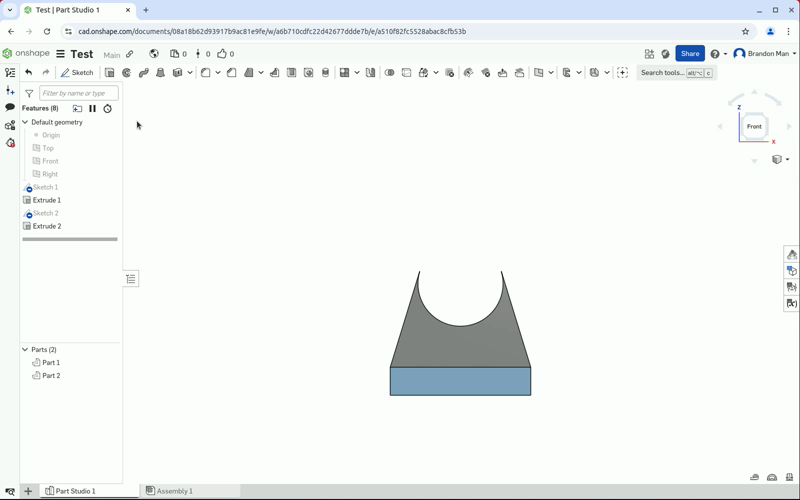
mouse_move(73, 189)
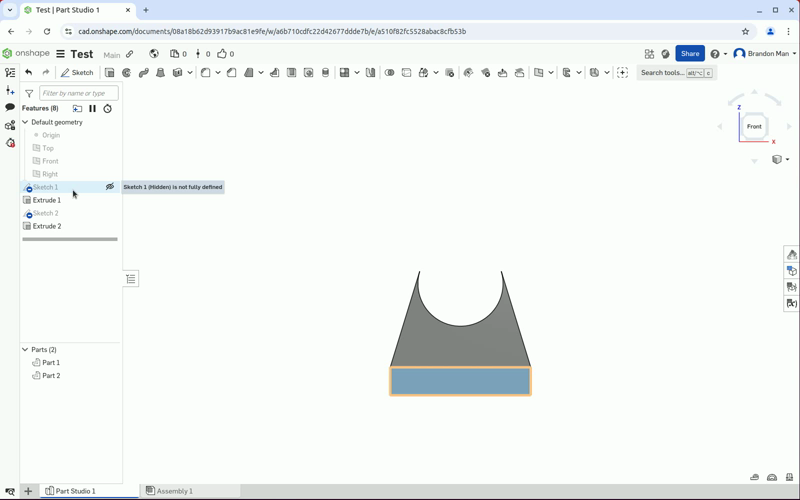
click(73, 189)
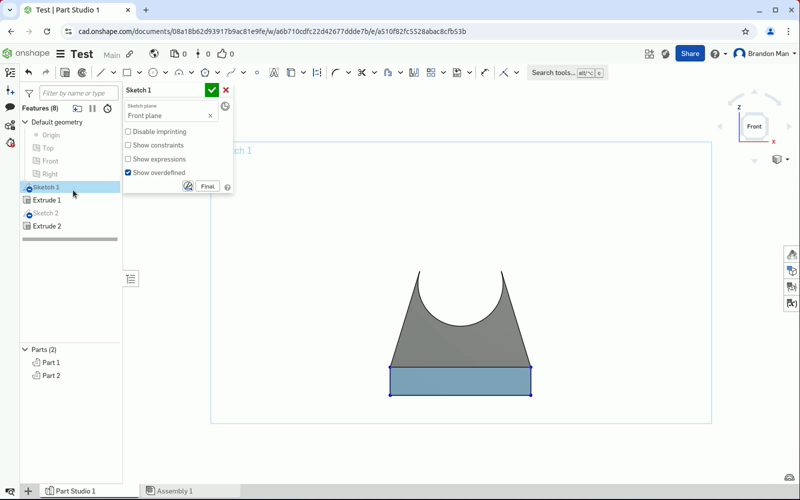
mouse_move(229, 92)
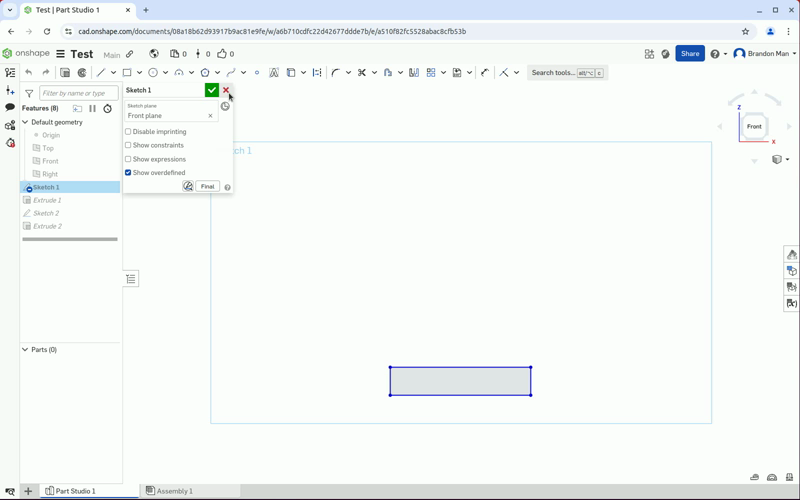
click(229, 92)
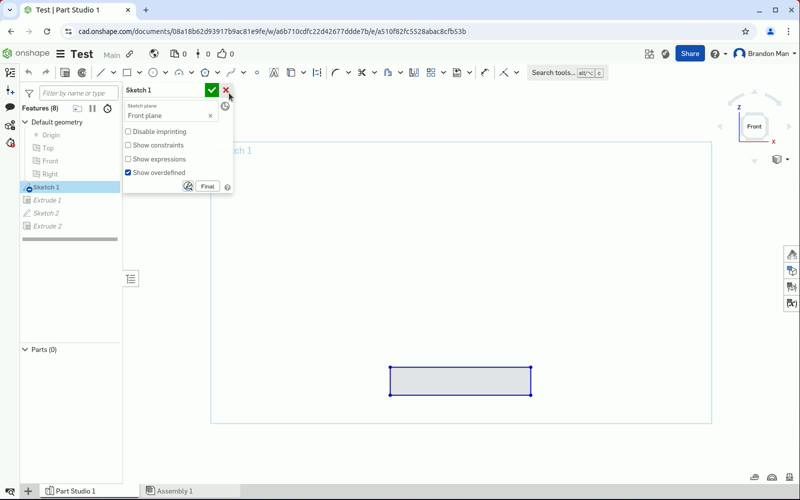
key(shift+s)
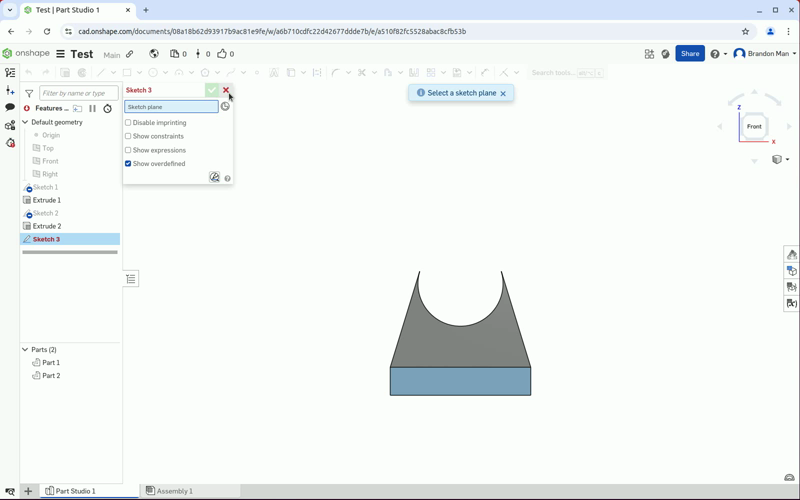
mouse_move(73, 163)
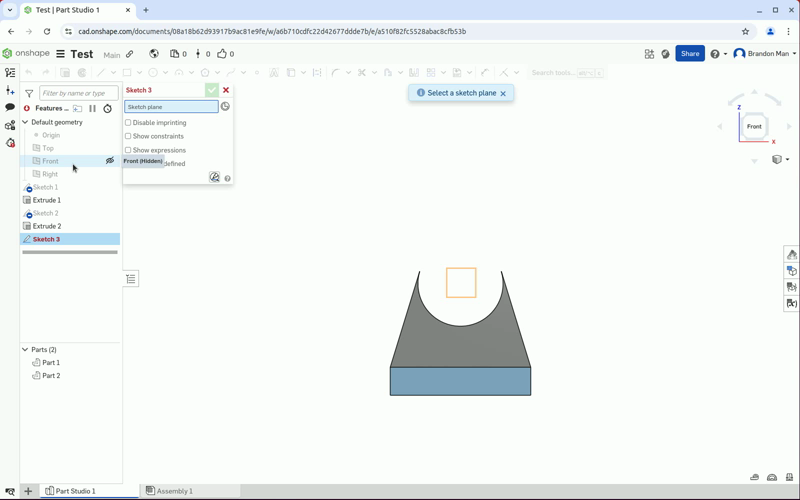
click(73, 163)
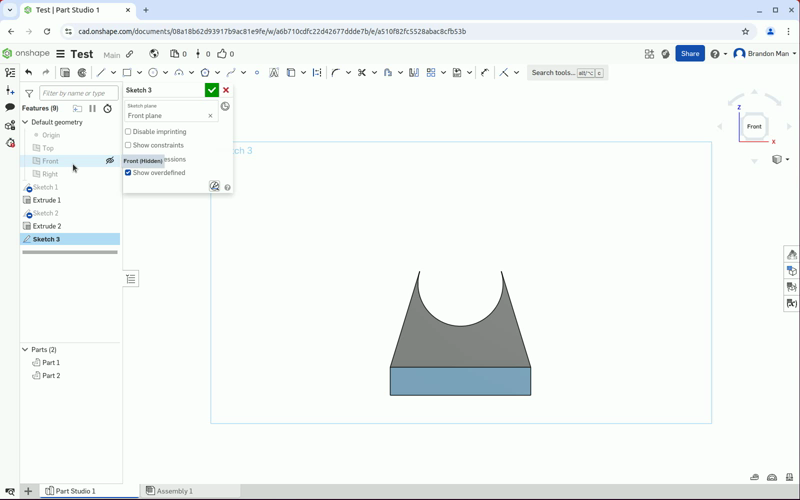
mouse_move(73, 352)
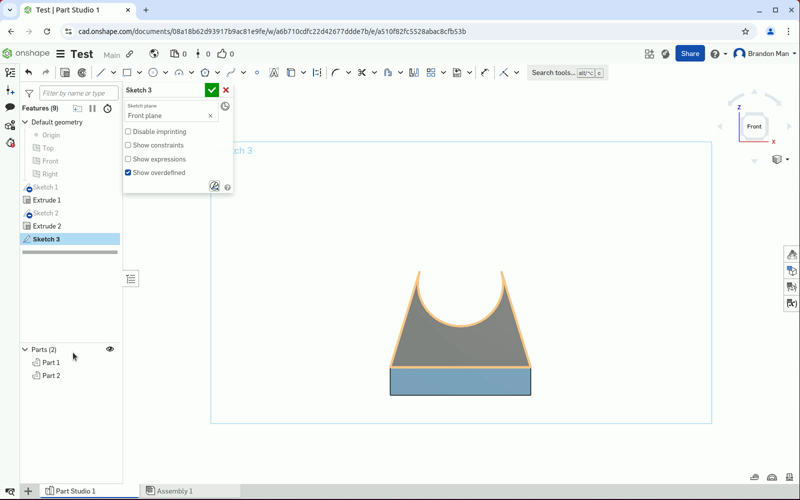
key(y)
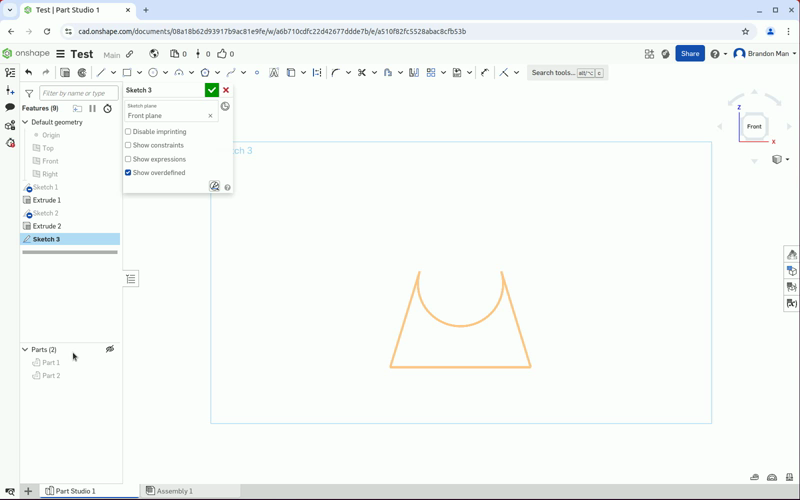
key(c)
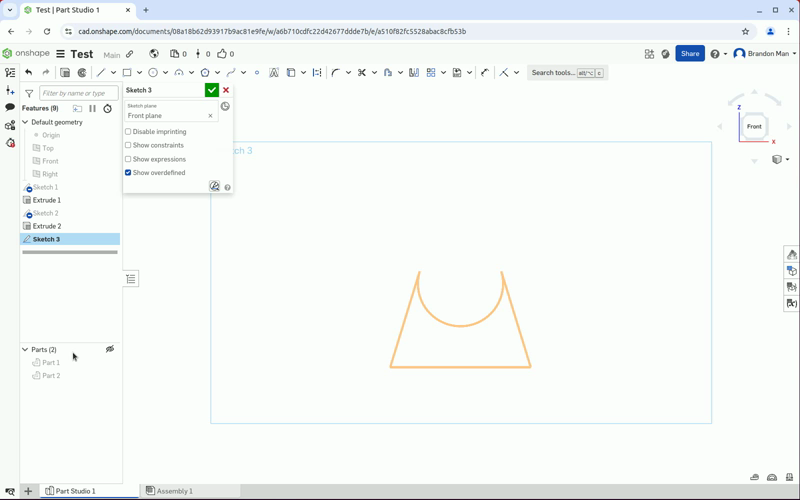
key_down(shift)
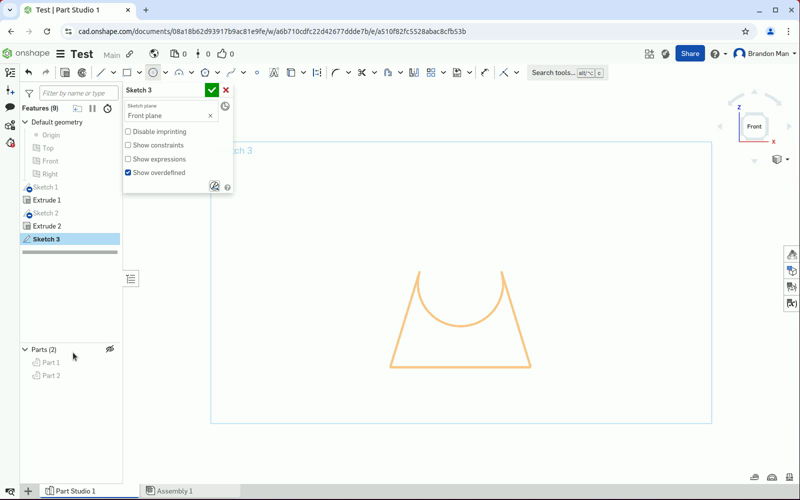
mouse_move(461, 282)
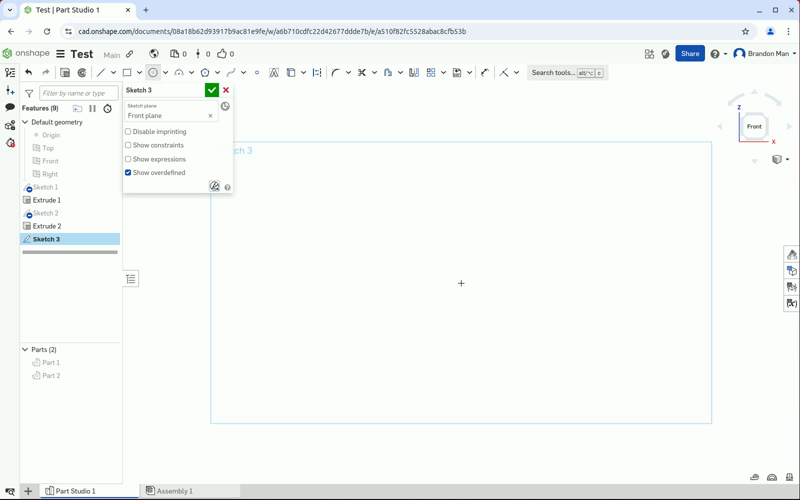
click(461, 282)
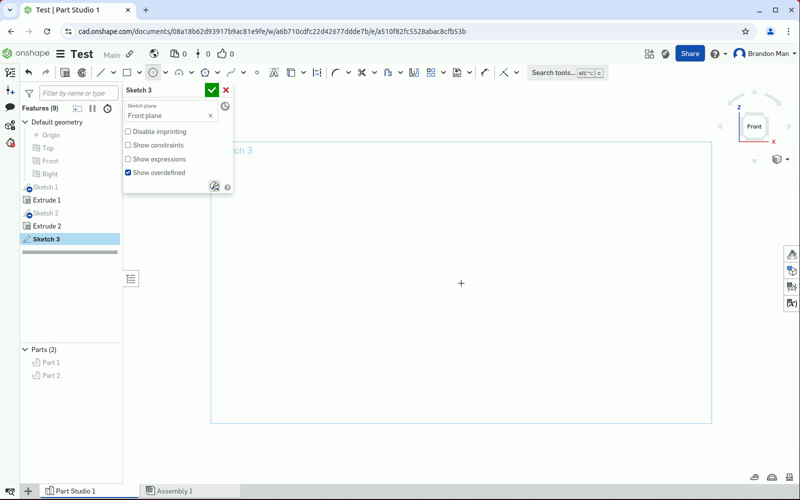
key_up(shift)
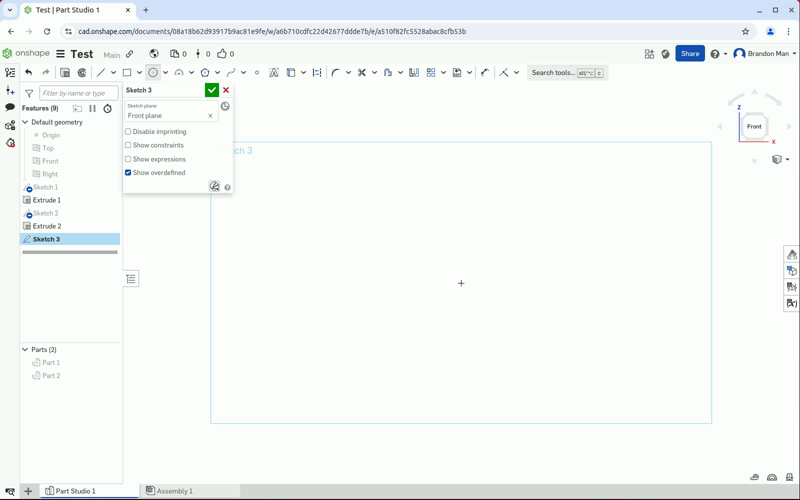
mouse_move(503, 282)
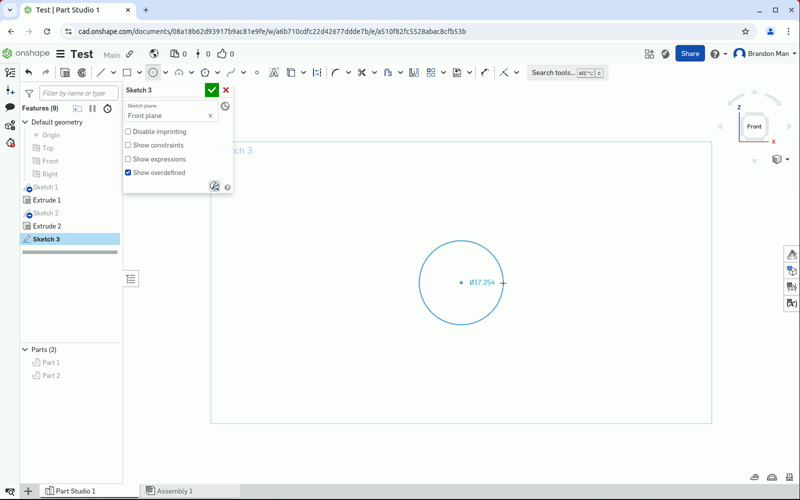
click(503, 282)
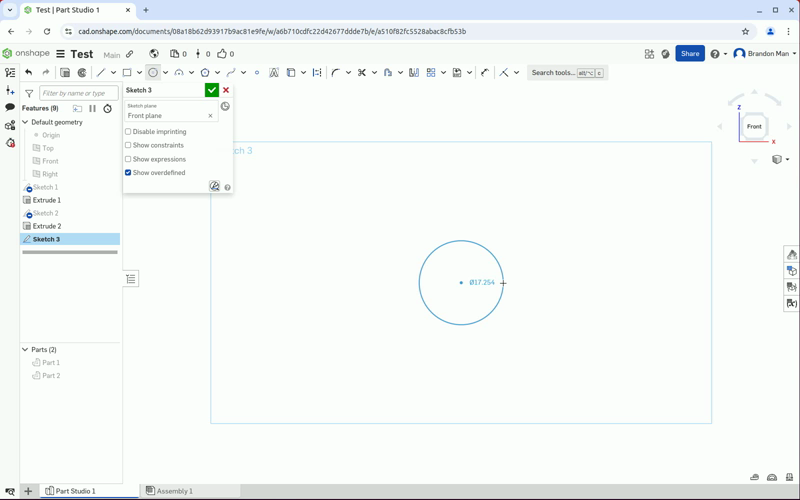
key(esc)
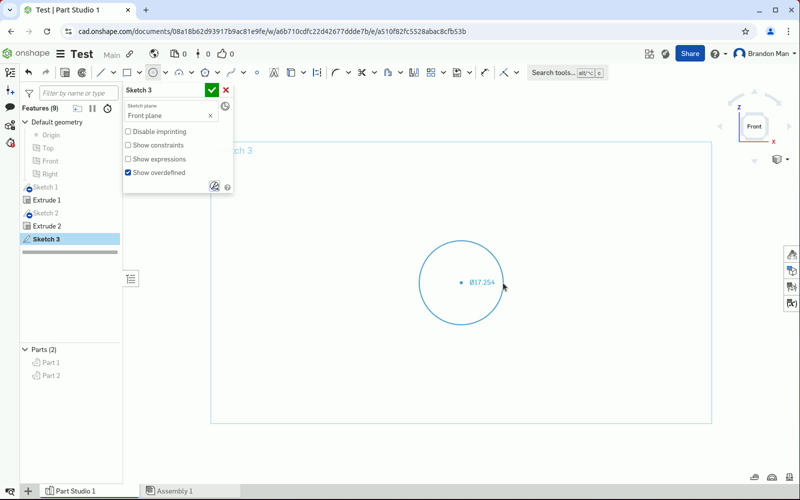
mouse_move(474, 301)
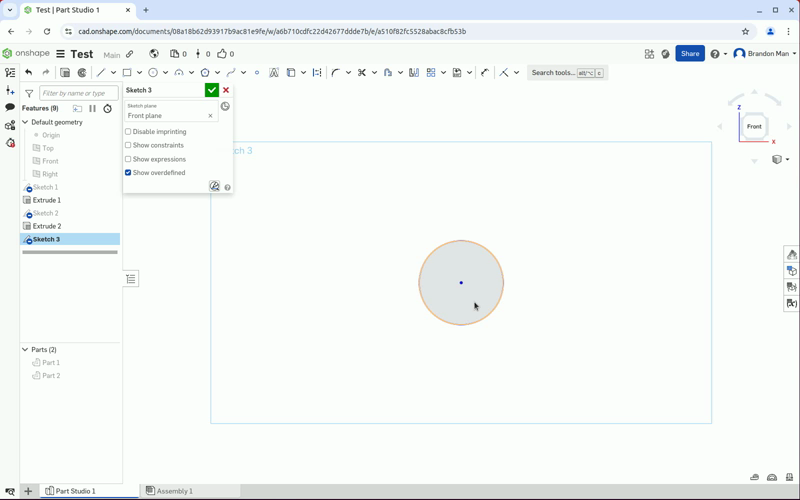
click(474, 301)
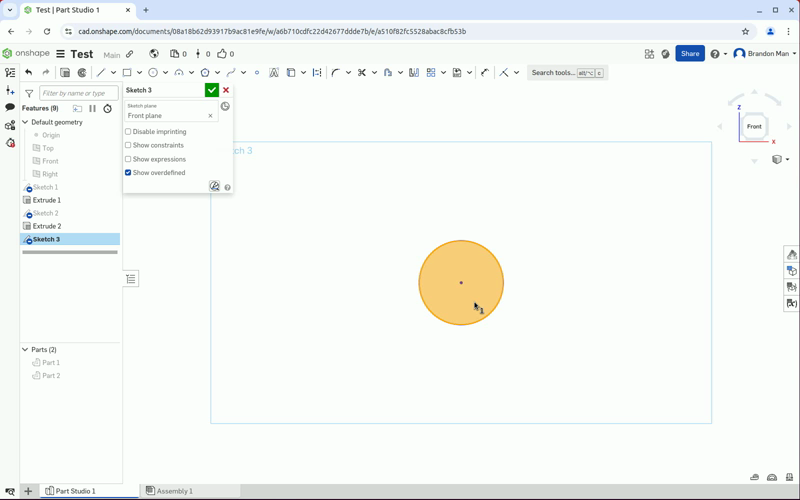
mouse_move(73, 352)
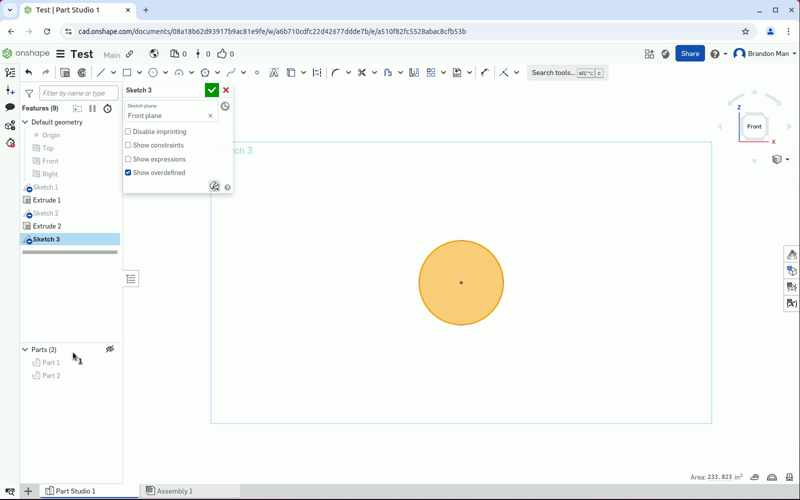
key(shift+y)
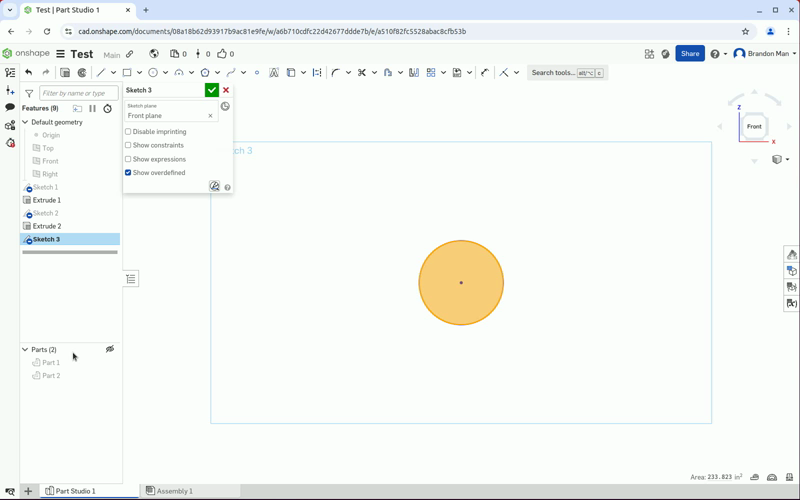
key(shift+e)
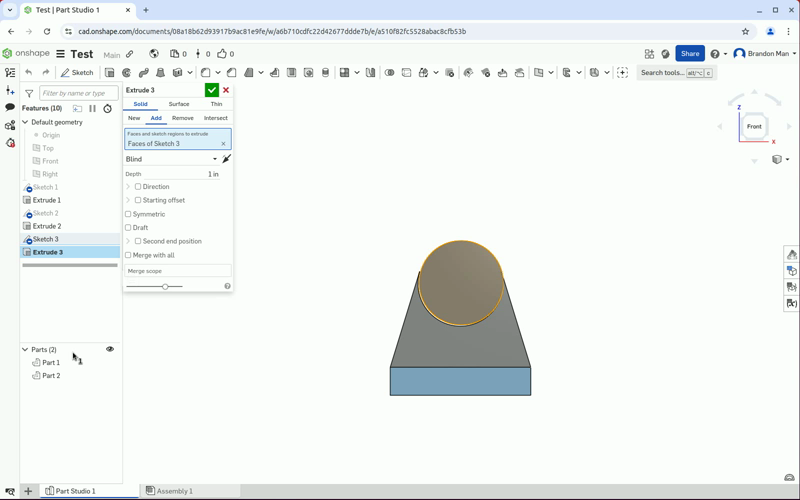
mouse_move(143, 106)
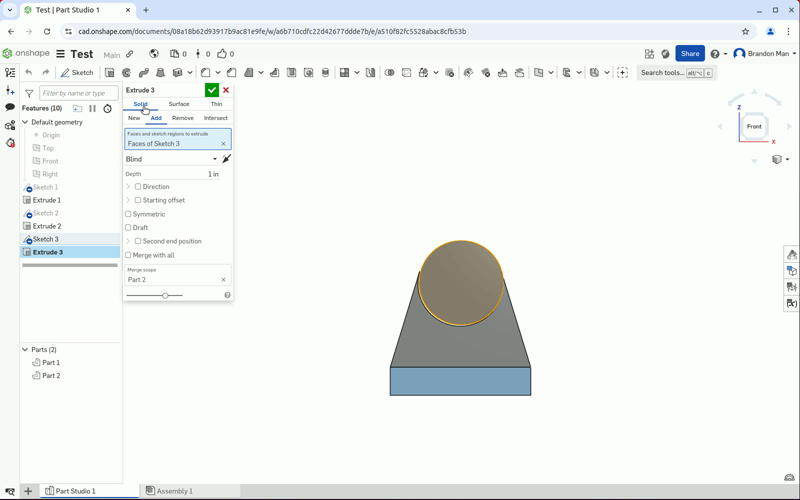
click(143, 106)
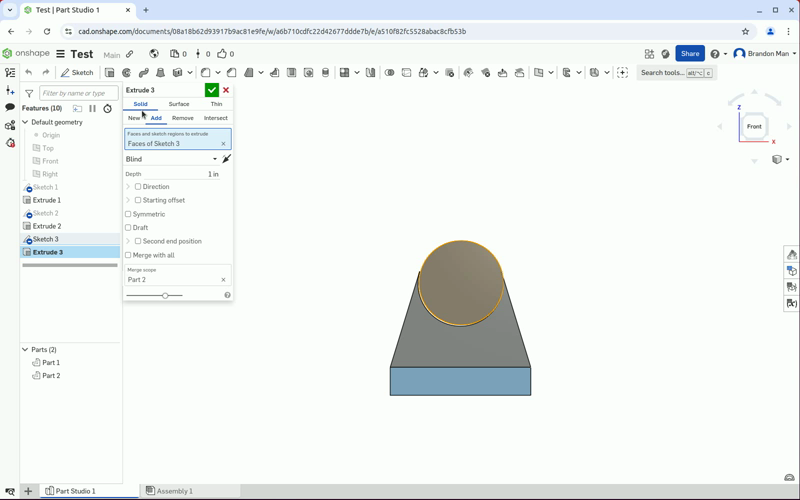
mouse_move(137, 120)
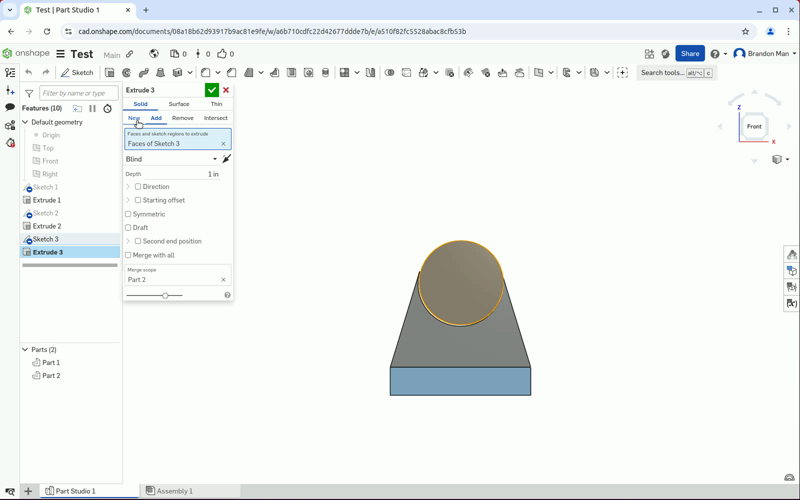
click(137, 120)
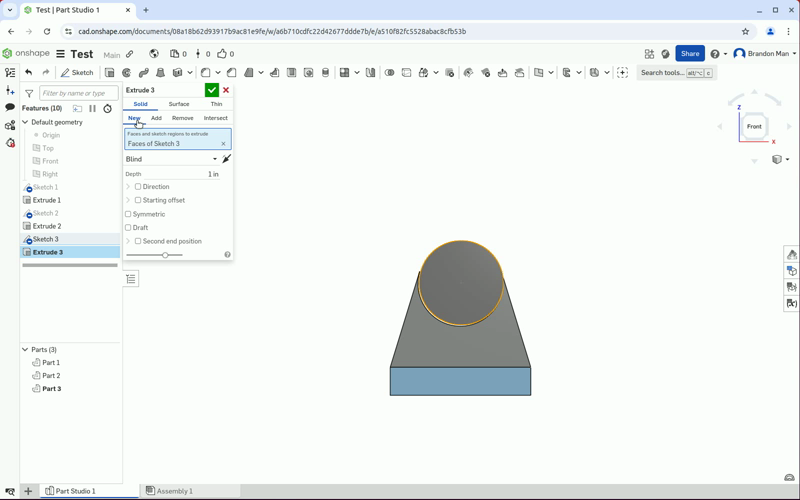
key(tab, 4)
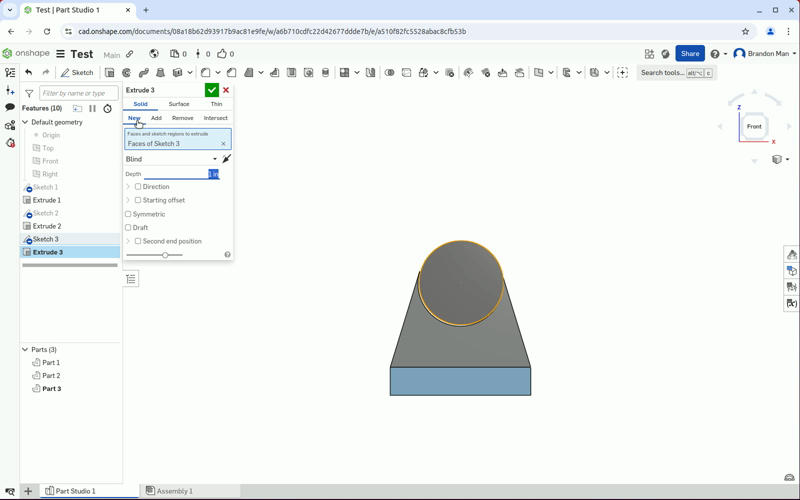
text(14.443)
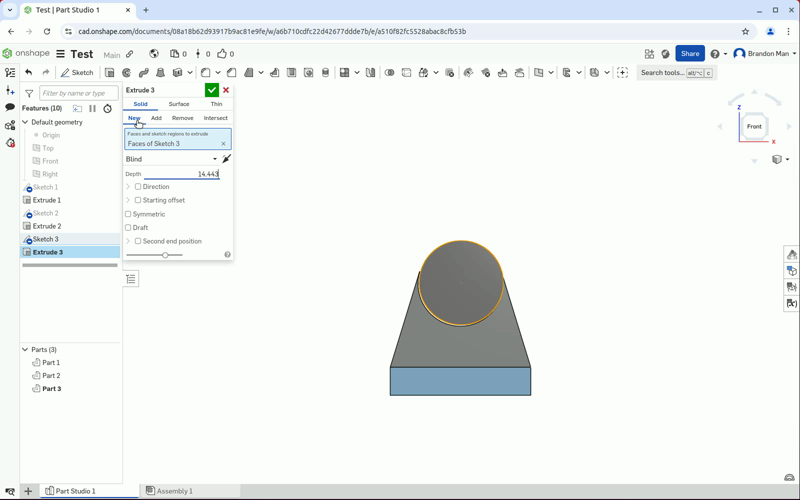
key(enter)
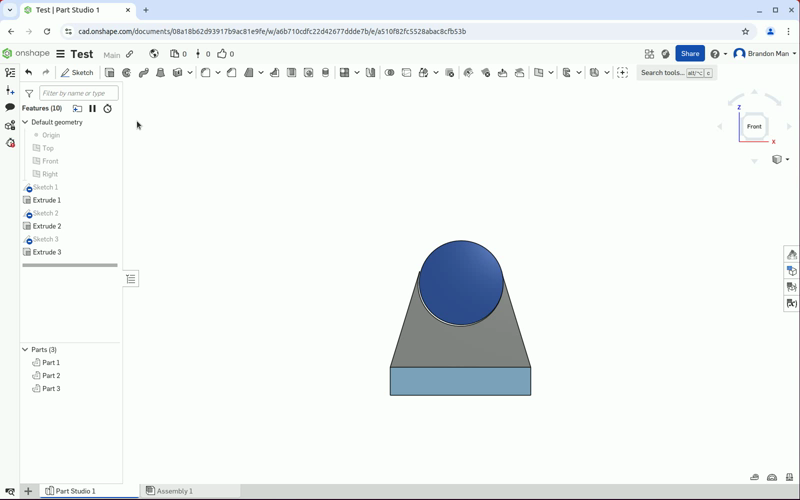
key(shift+h)
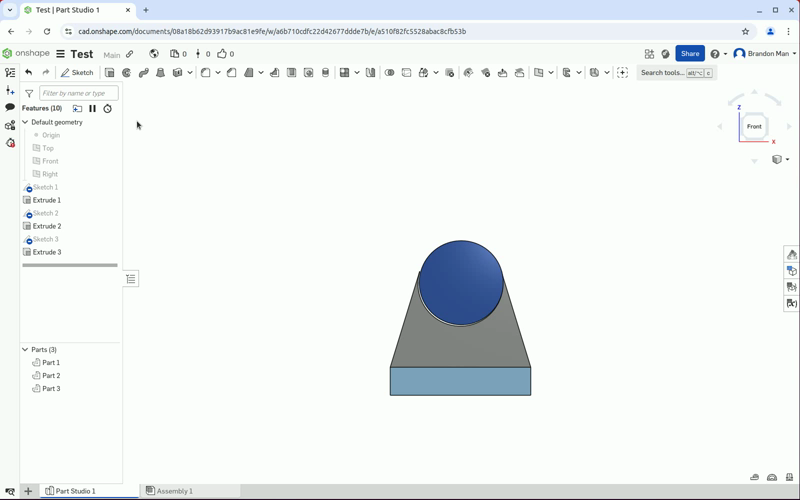
key(shift+h)
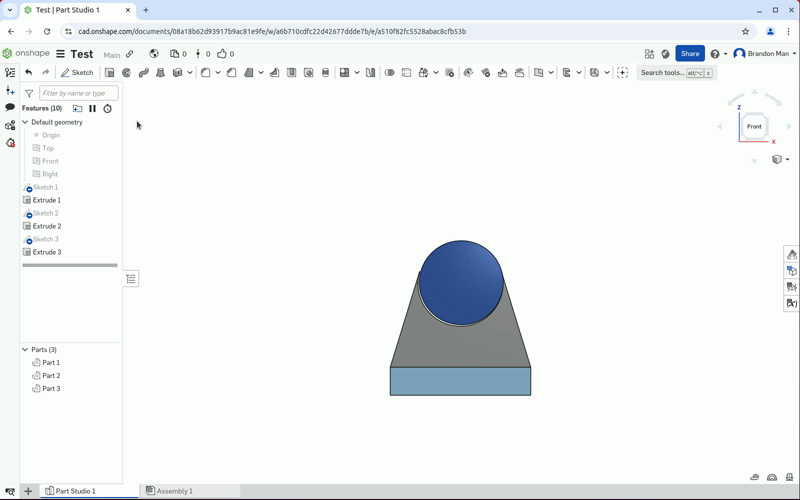
key(shift+7)
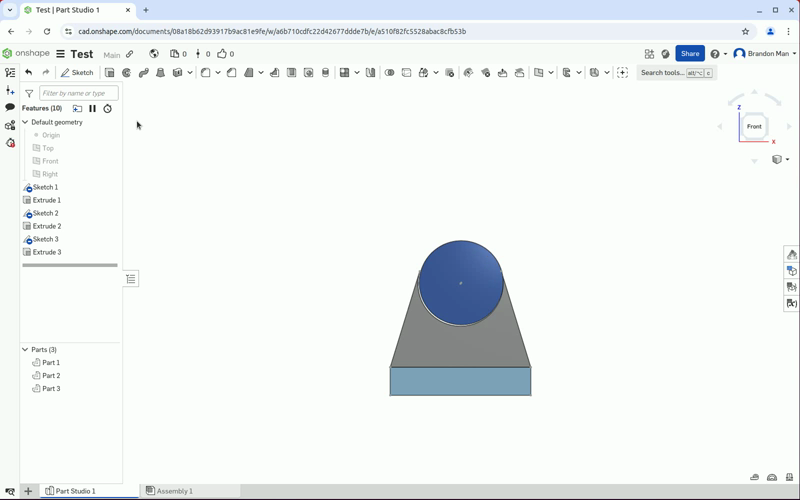
key(left, 2)
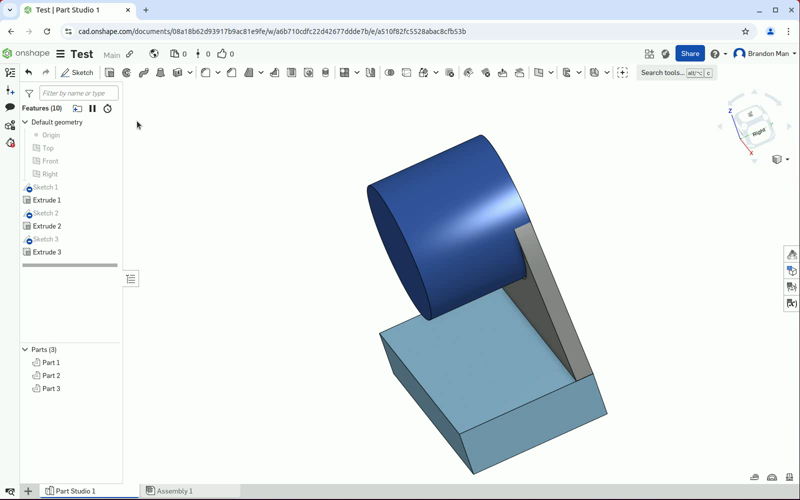
key(down, 2)
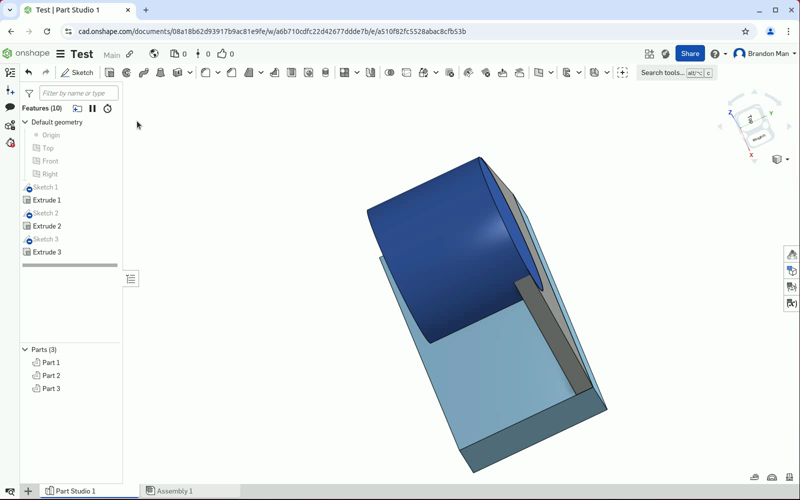
key(up, 2)
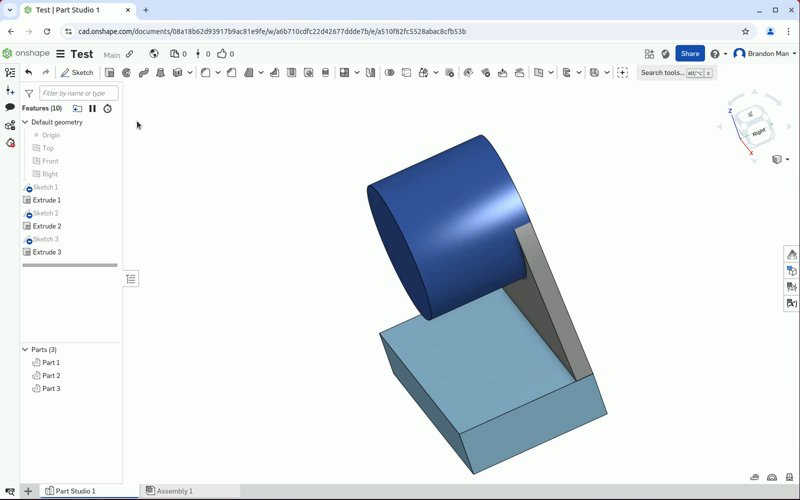
key(right, 2)
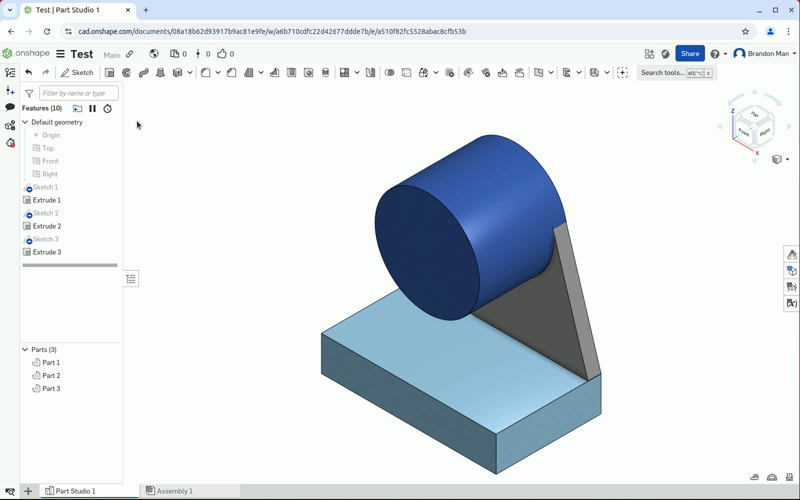
mouse_move(73, 189)
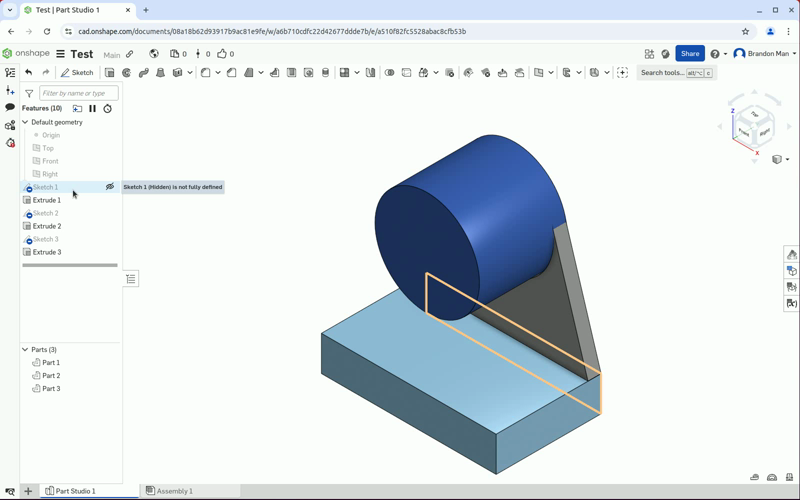
click(73, 189)